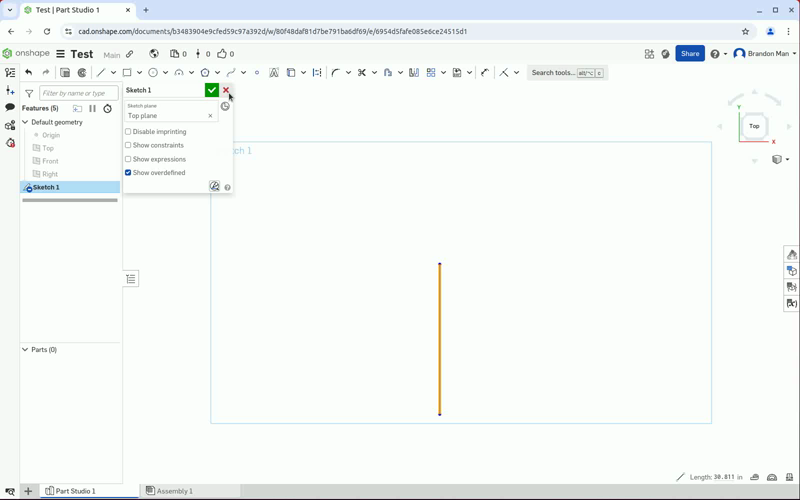
key(shift+h)
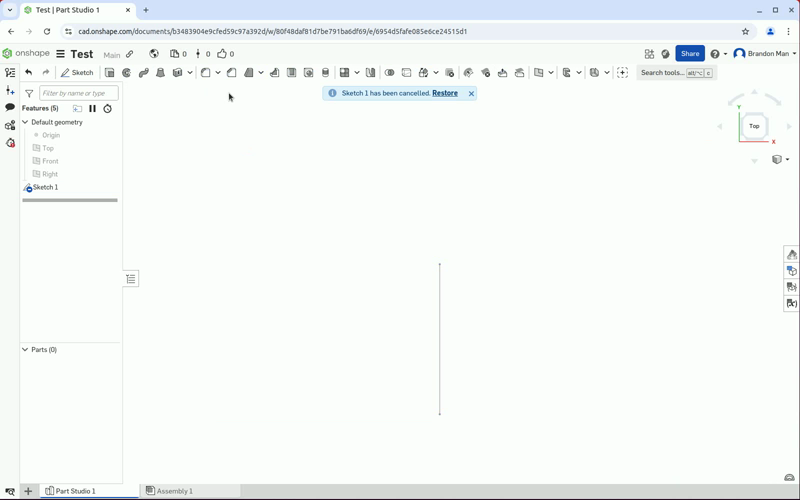
key(shift+s)
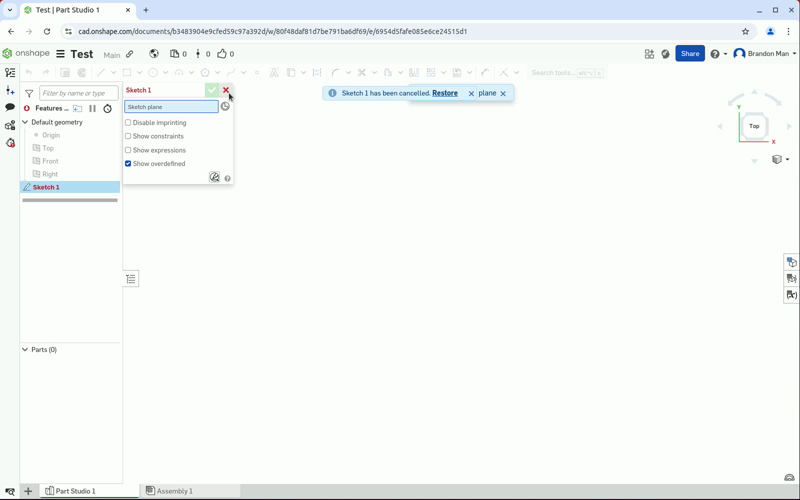
mouse_move(73, 150)
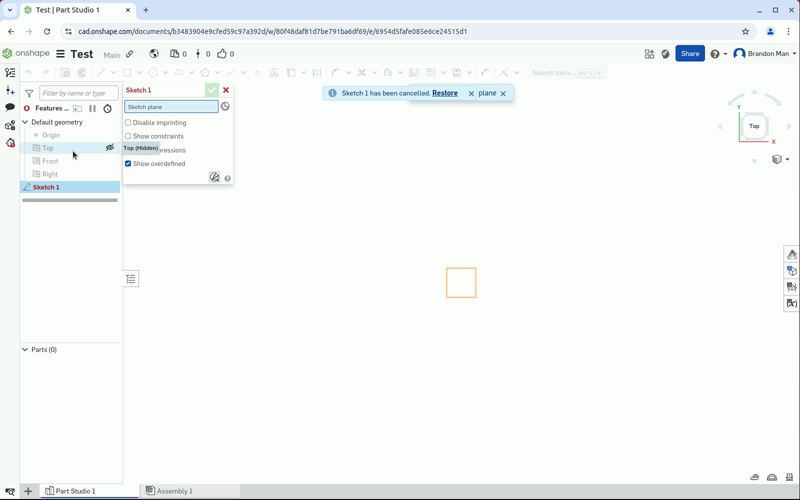
click(73, 150)
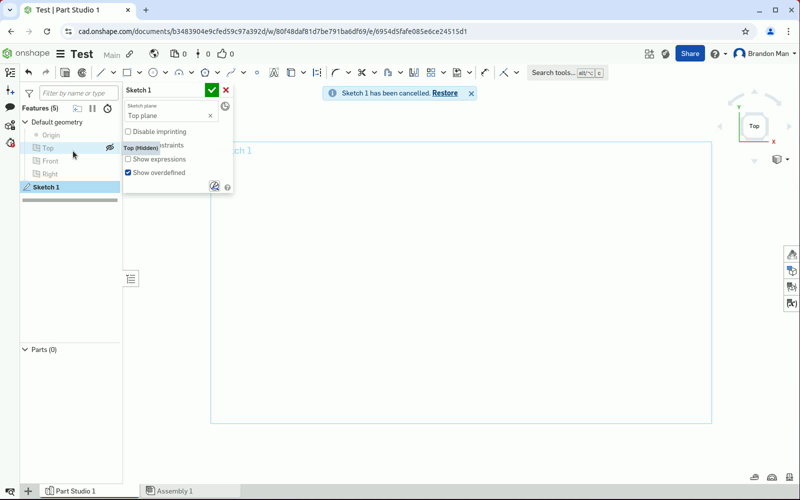
mouse_move(73, 352)
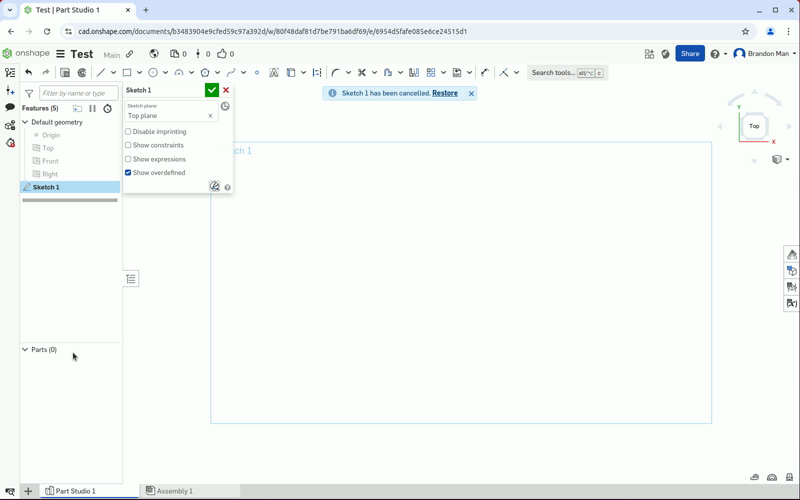
key(y)
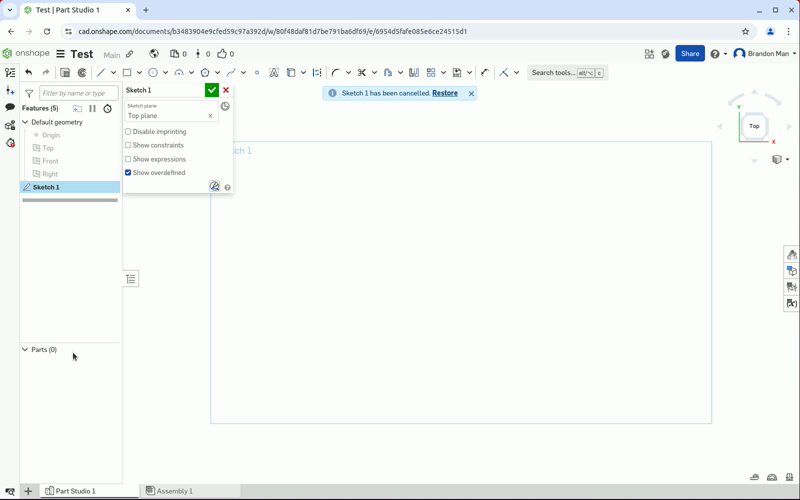
key(l)
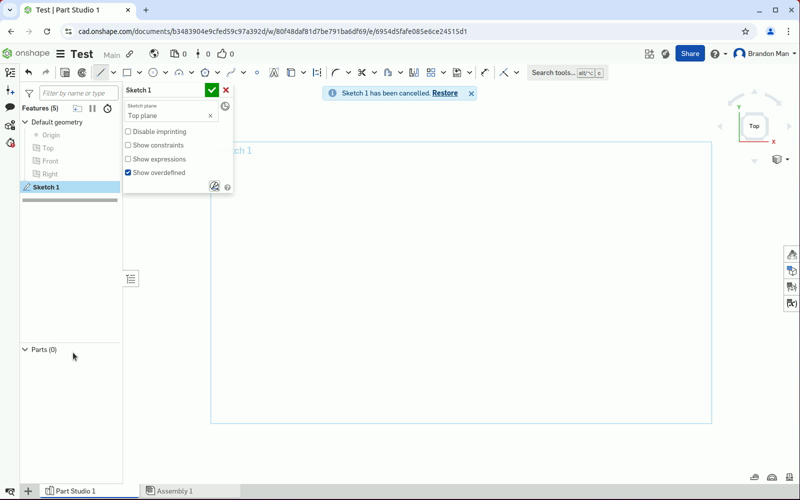
key_down(shift)
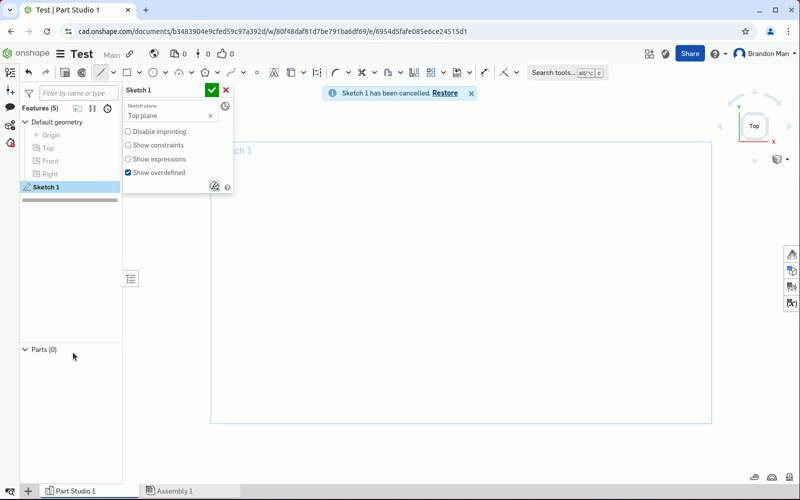
mouse_move(350, 337)
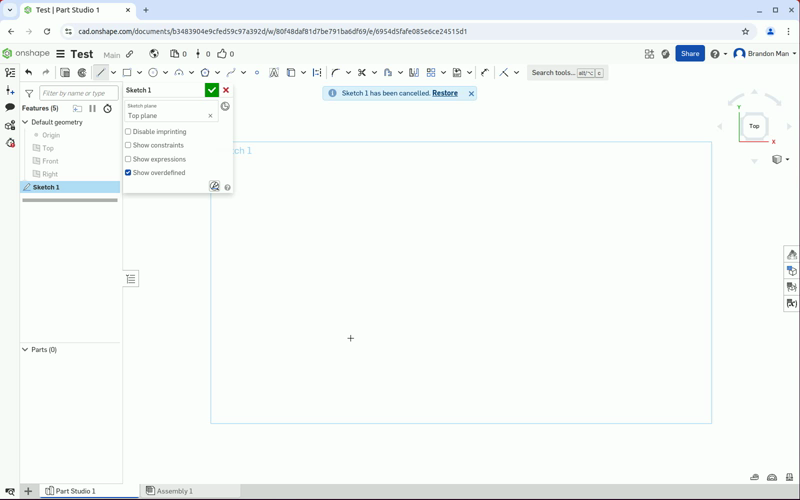
click(350, 337)
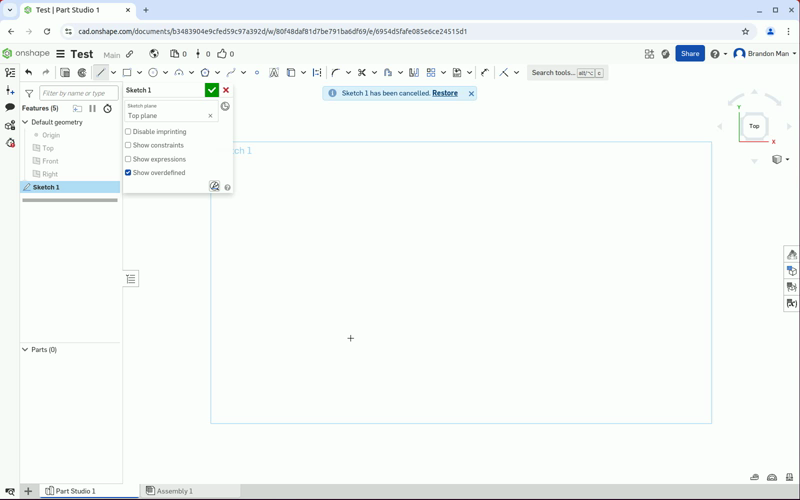
key_up(shift)
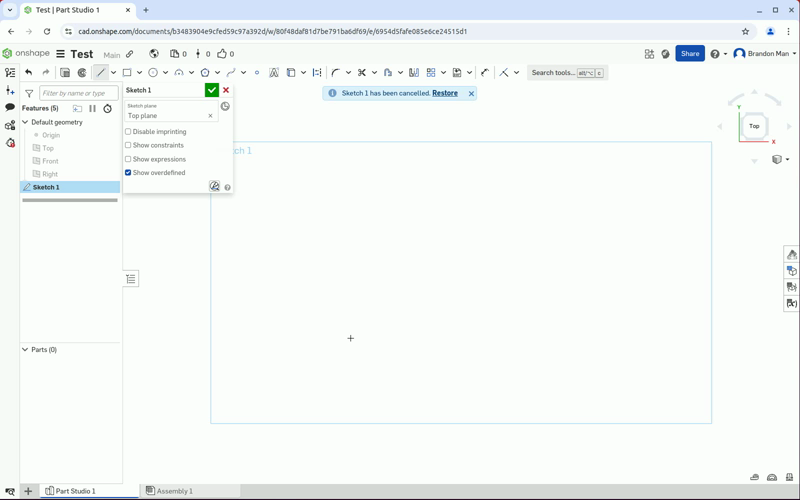
key_down(shift)
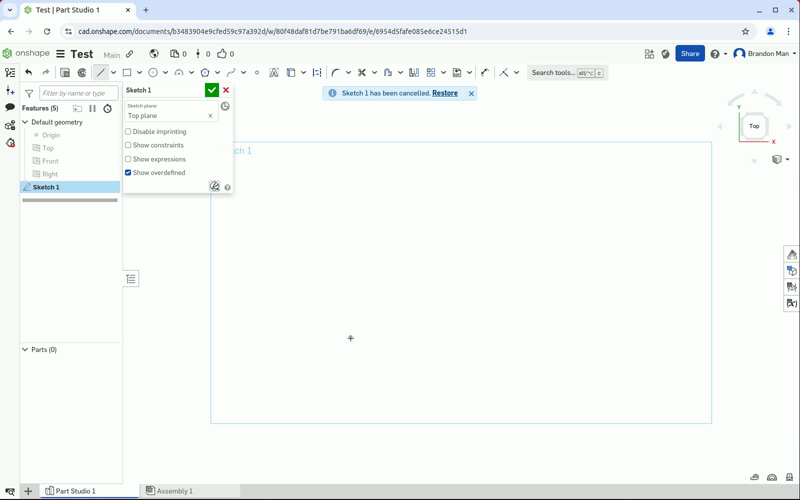
mouse_move(463, 337)
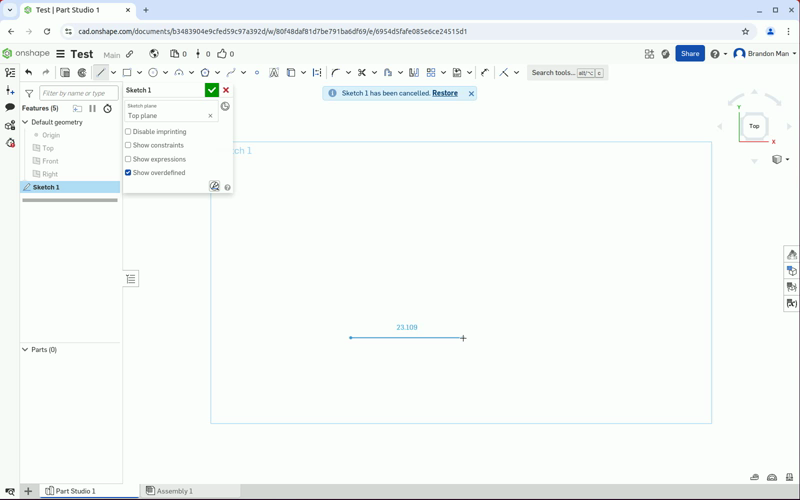
click(463, 337)
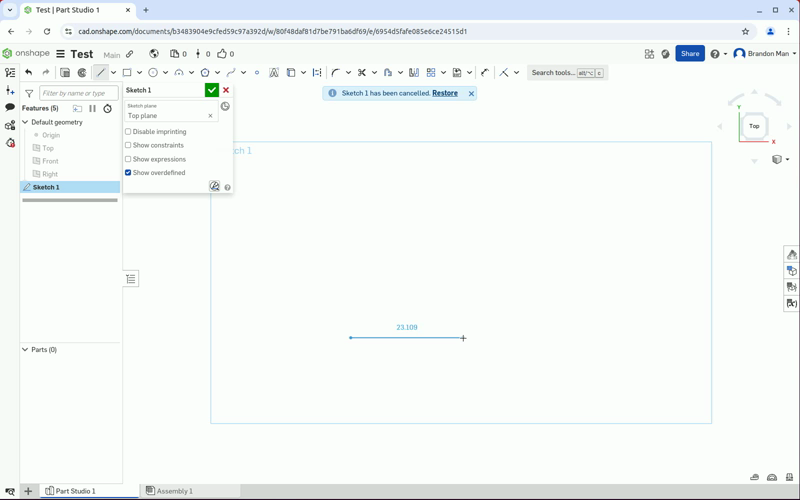
key_up(shift)
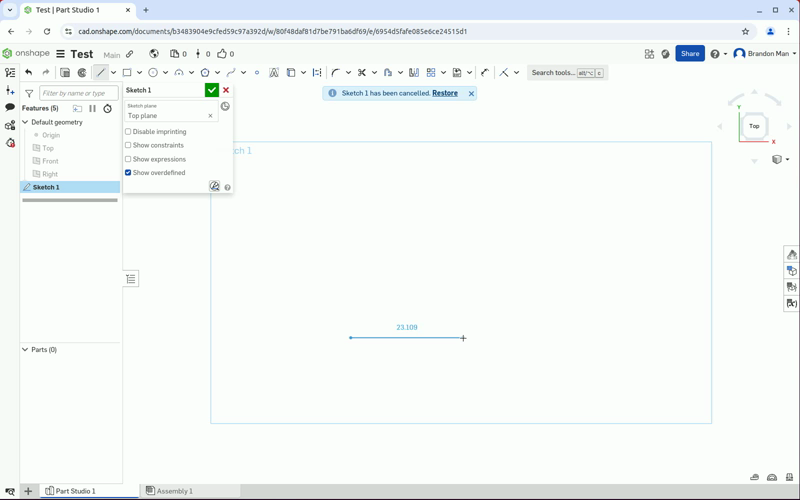
key_down(shift)
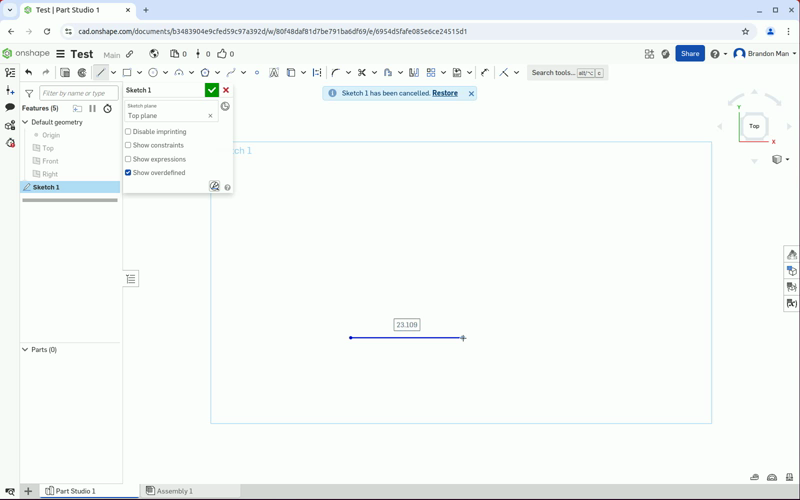
mouse_move(463, 225)
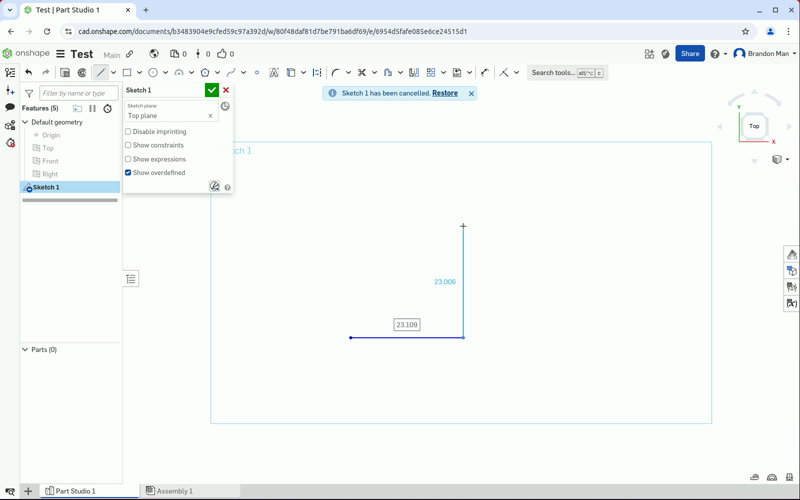
click(463, 225)
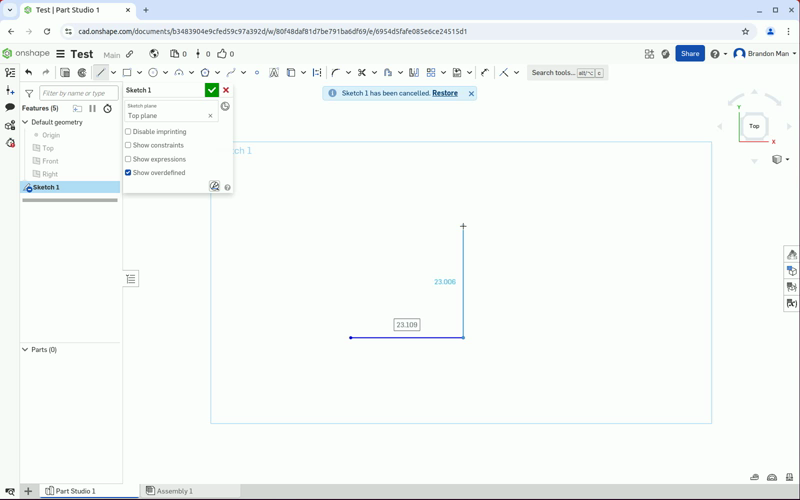
key_up(shift)
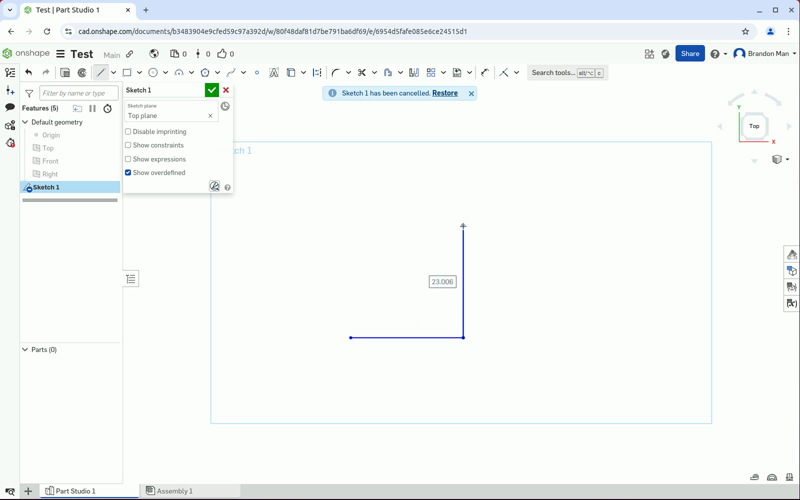
key_down(shift)
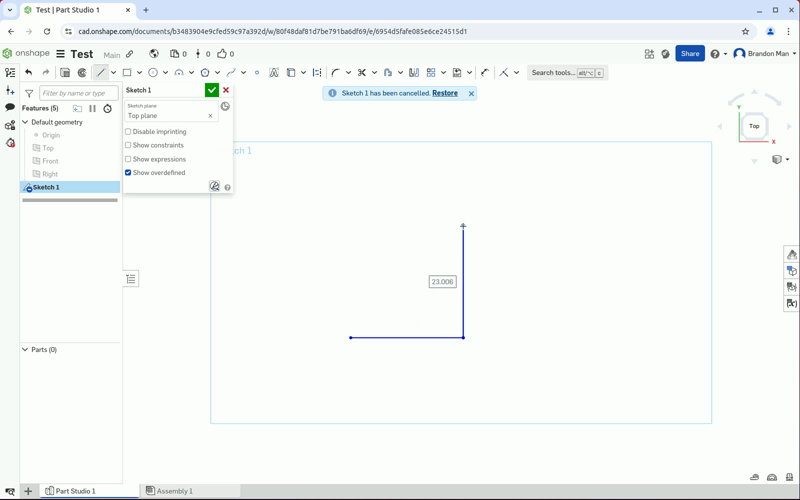
mouse_move(350, 225)
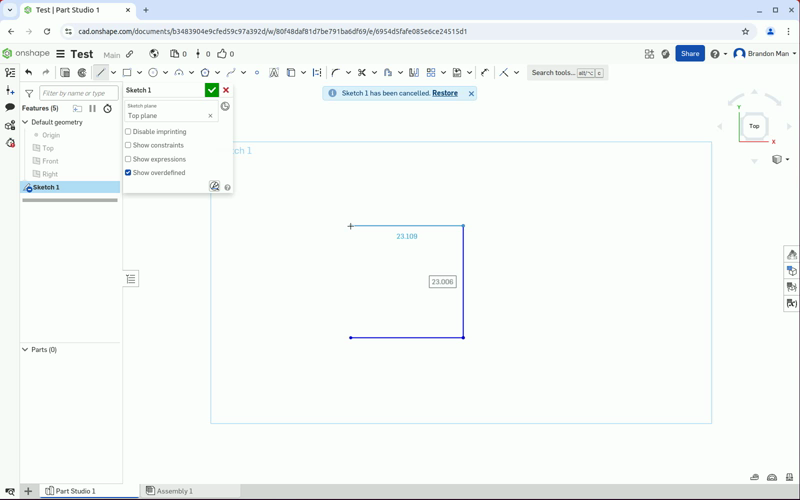
click(350, 225)
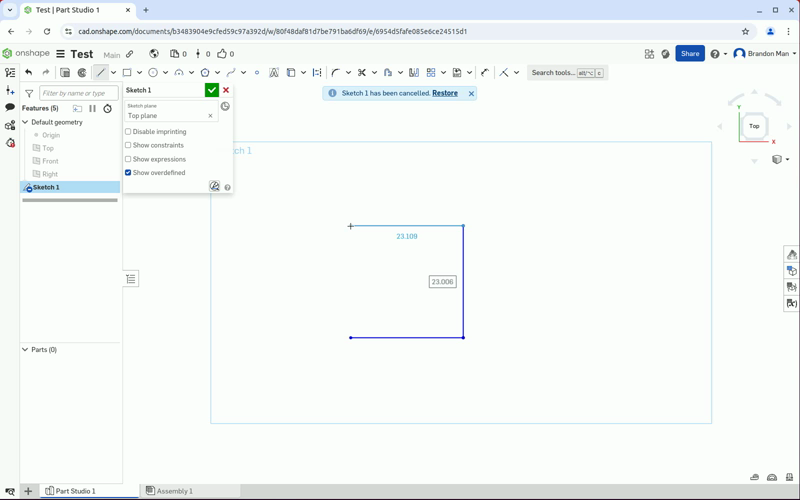
key_up(shift)
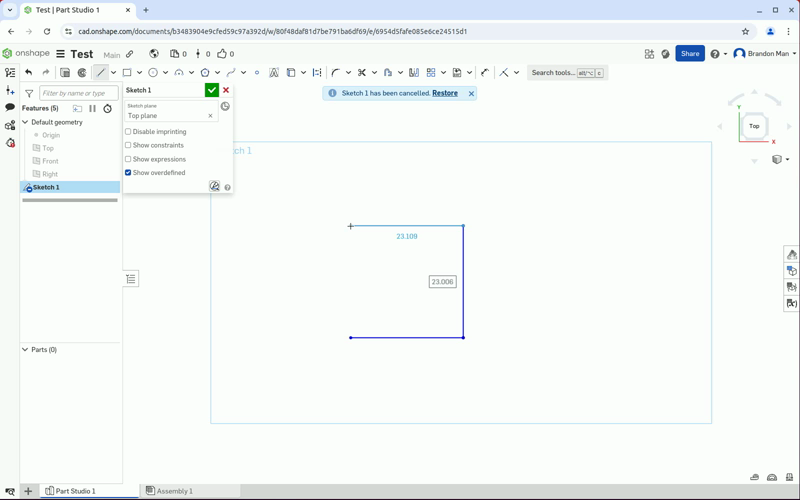
key_down(shift)
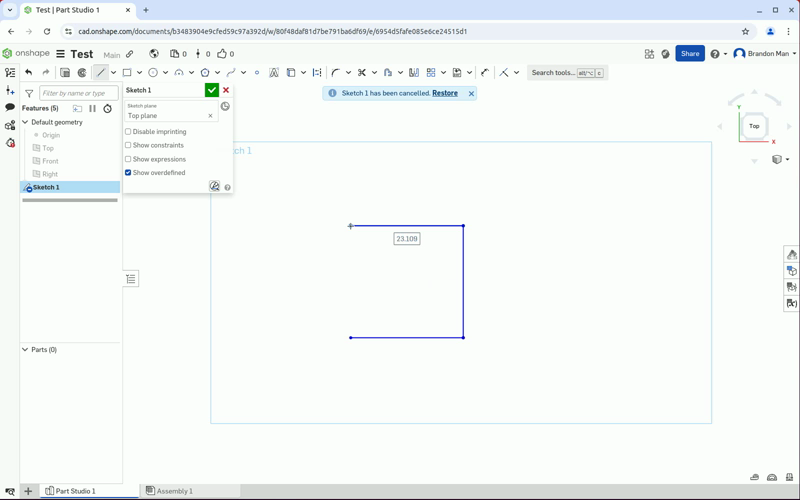
mouse_move(350, 337)
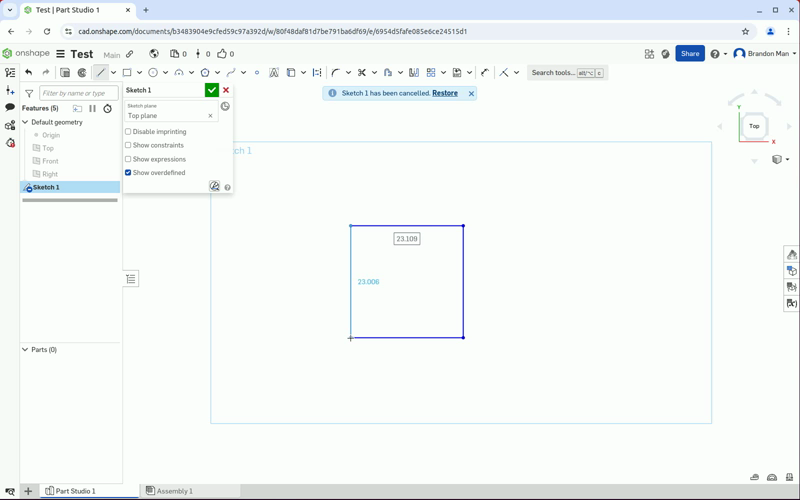
key_up(shift)
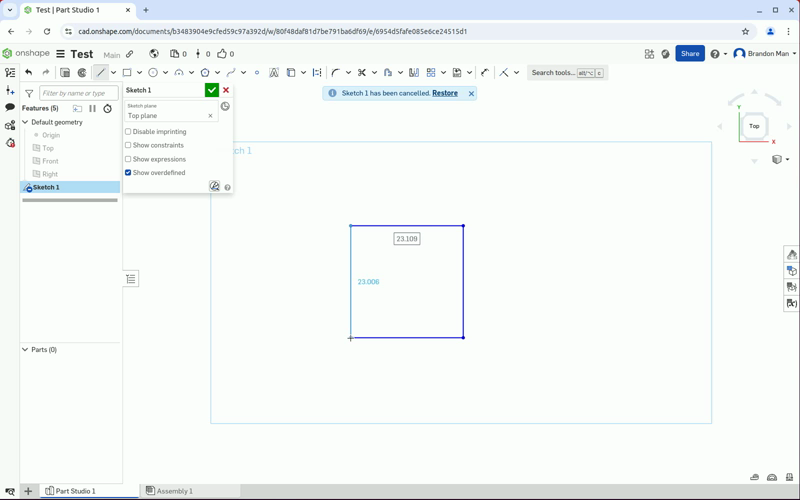
click(350, 337)
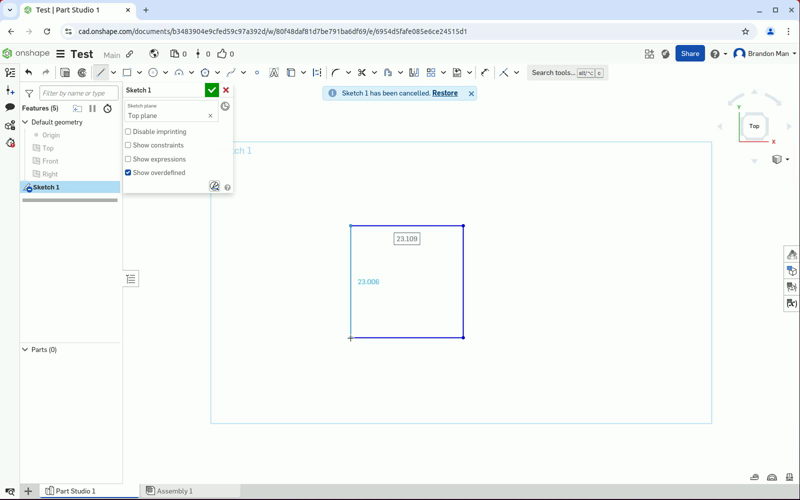
key(esc)
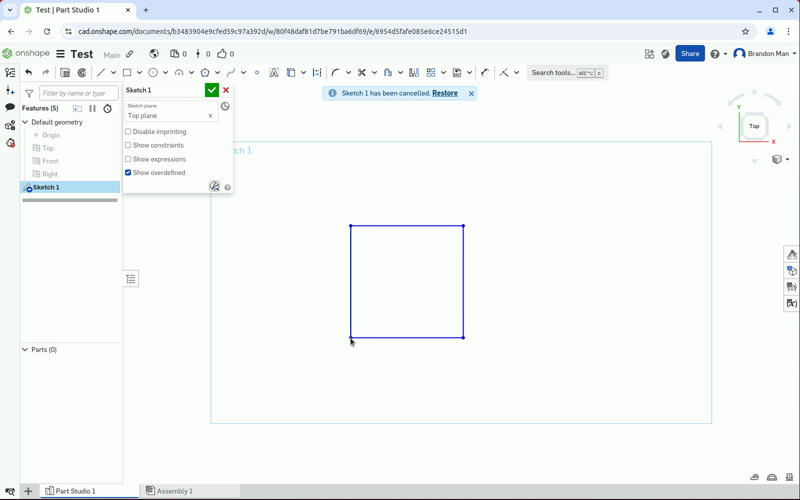
mouse_move(438, 320)
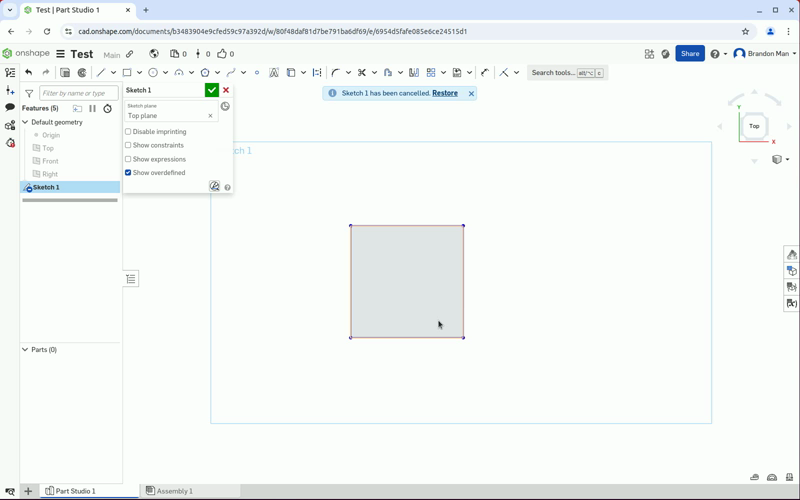
click(438, 320)
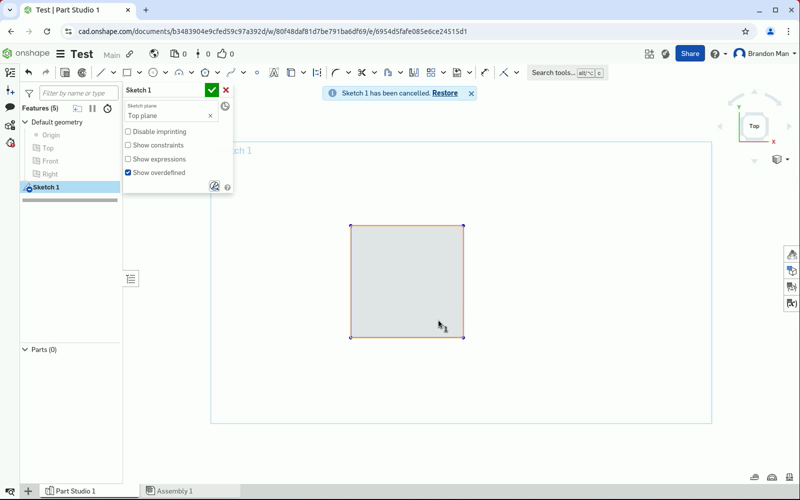
mouse_move(73, 352)
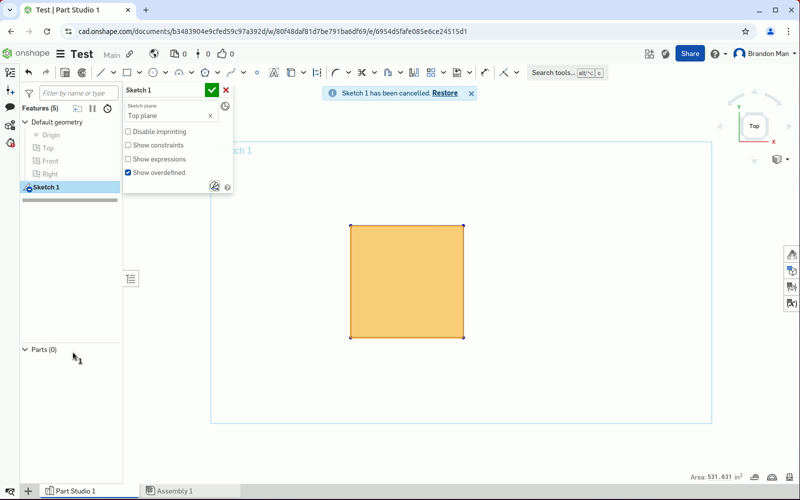
key(shift+y)
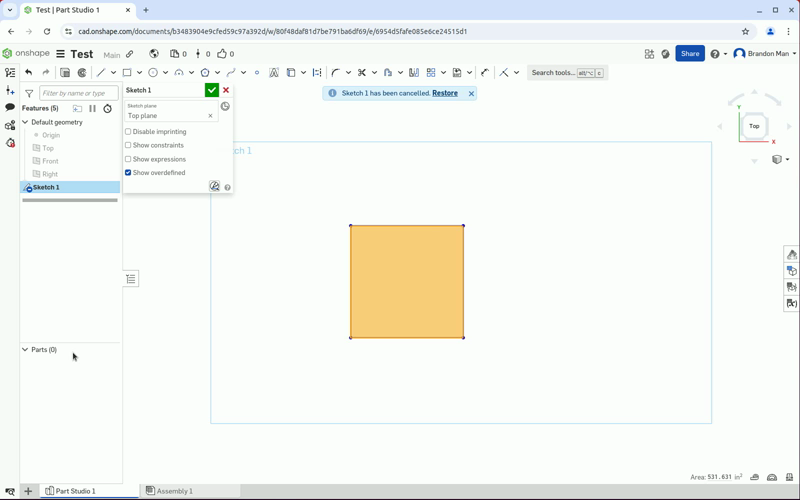
key(shift+e)
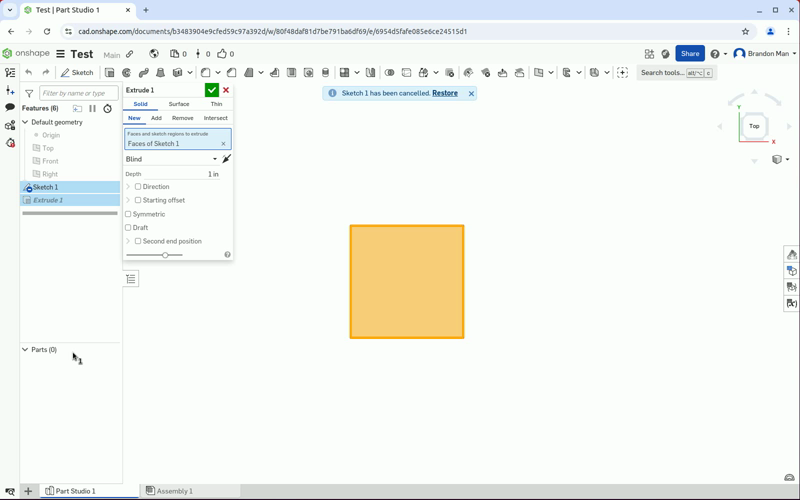
mouse_move(143, 106)
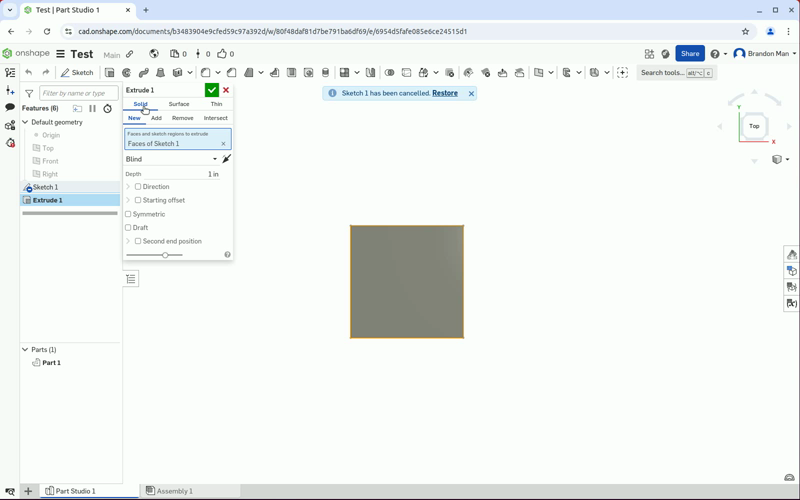
click(143, 106)
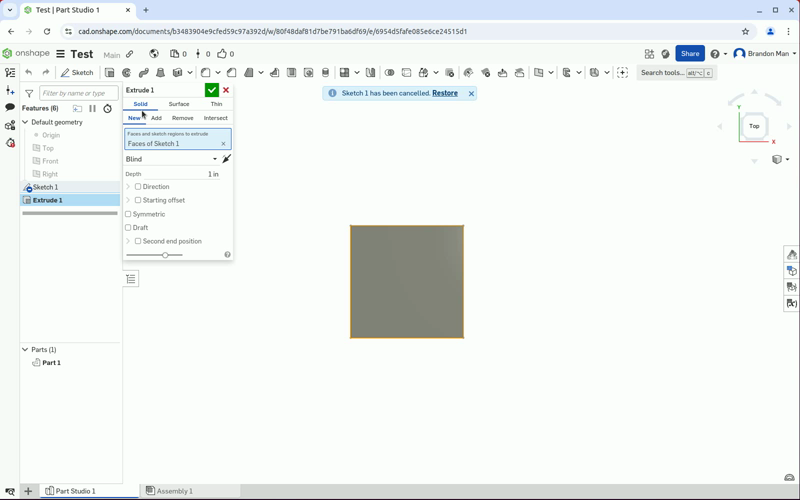
mouse_move(137, 120)
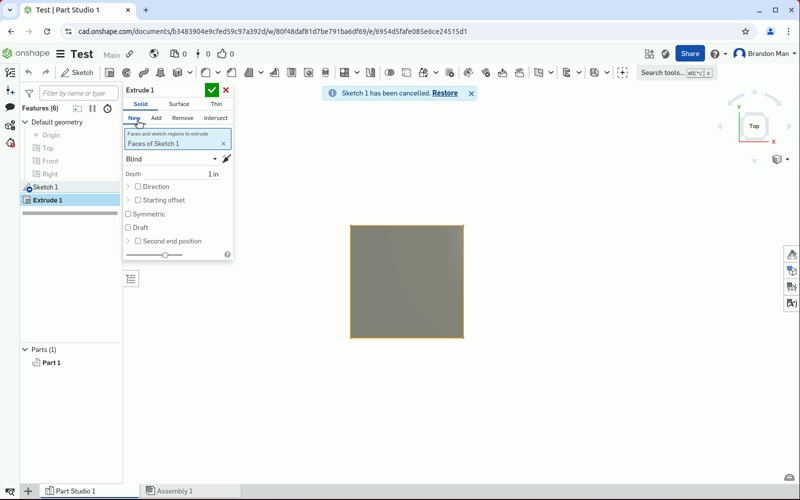
click(137, 120)
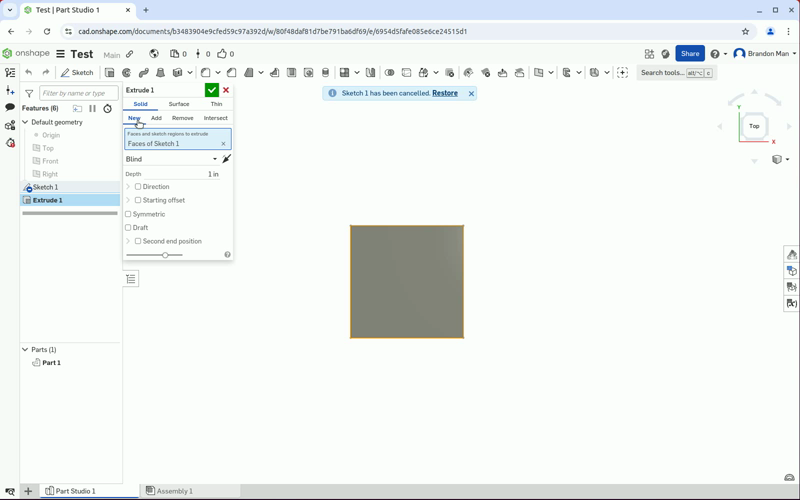
key(tab, 4)
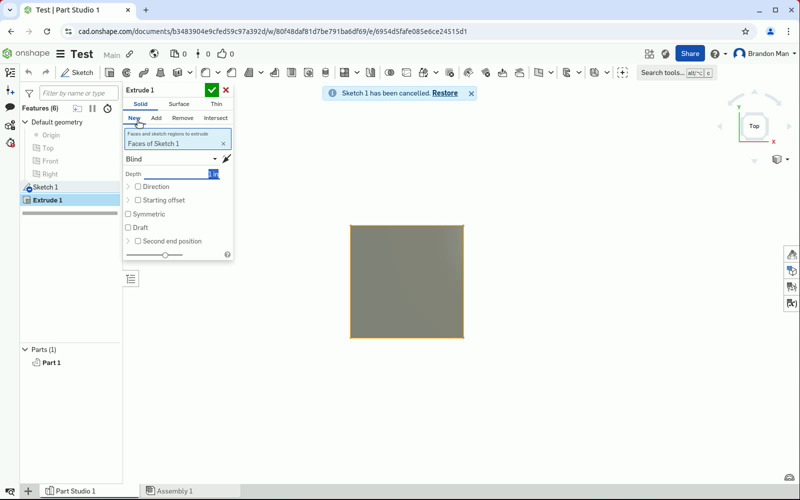
text(-6.74)
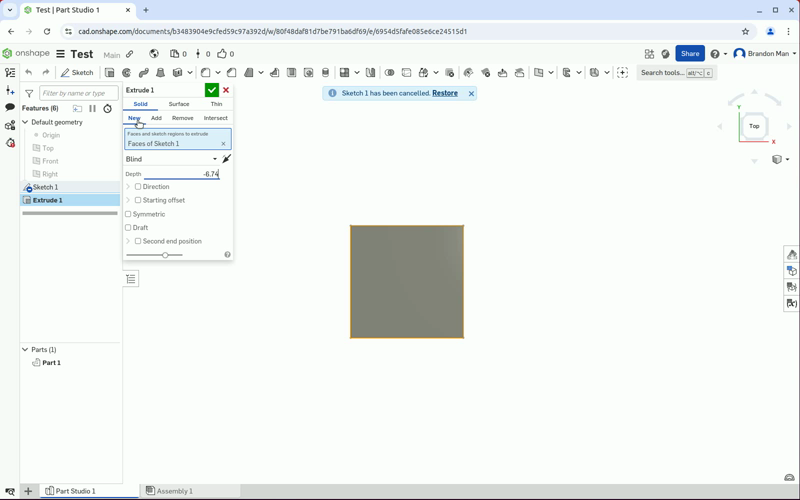
key(enter)
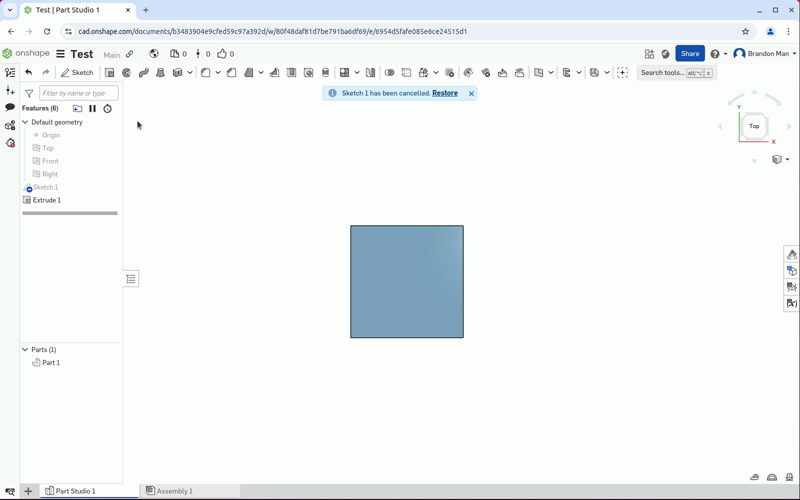
key(shift+h)
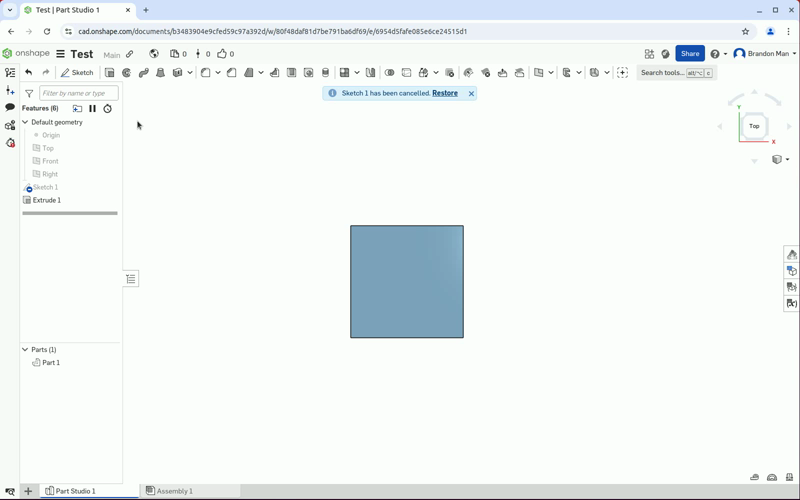
key(shift+h)
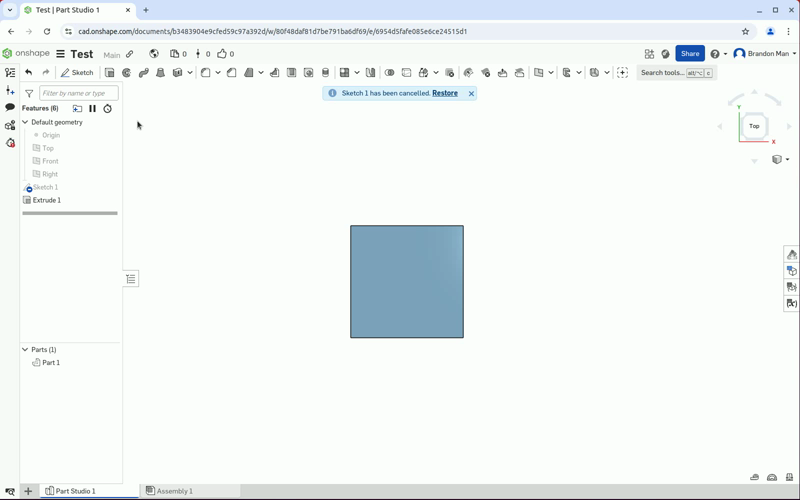
mouse_move(73, 189)
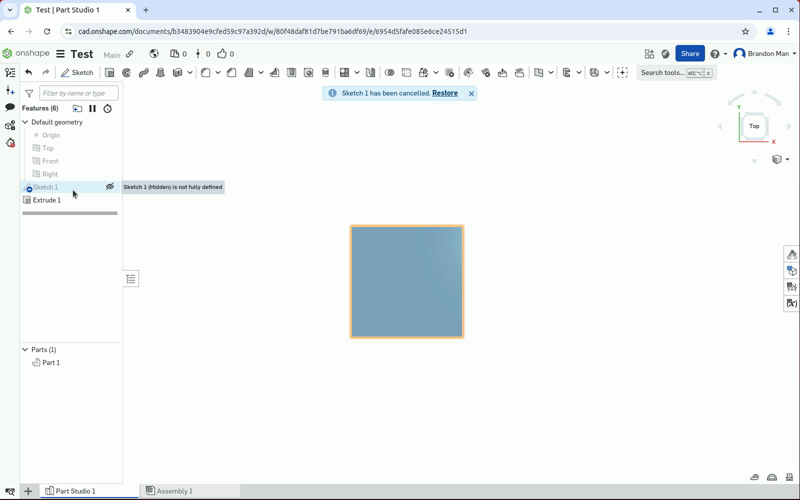
click(73, 189)
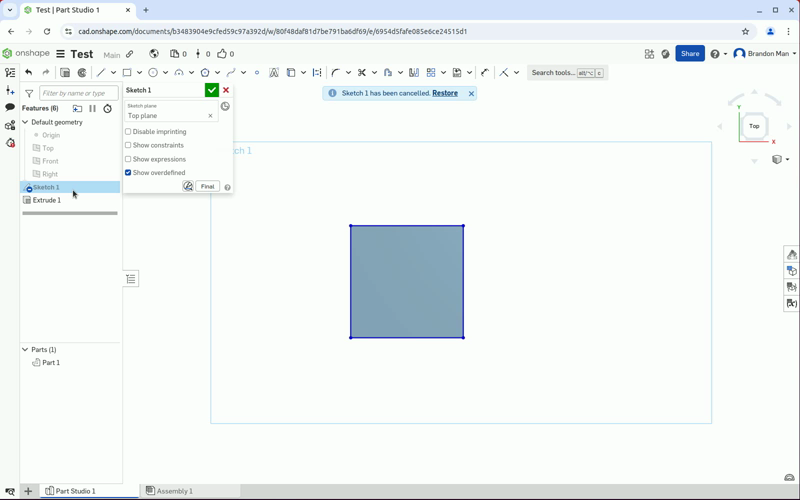
mouse_move(229, 92)
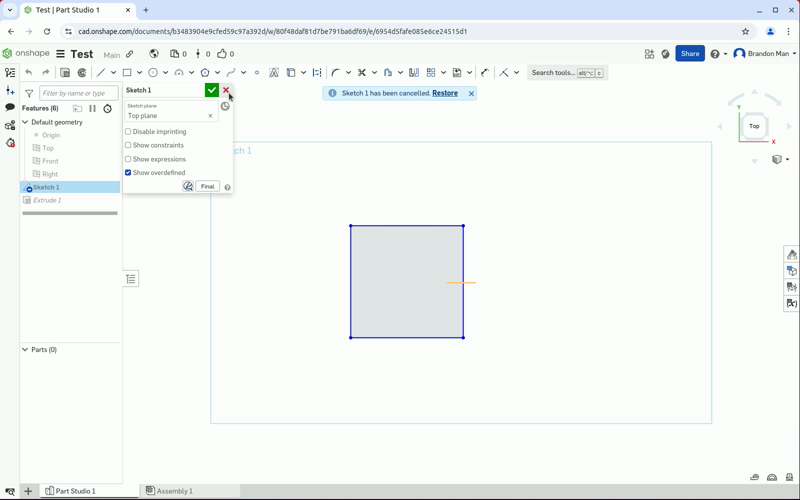
click(229, 92)
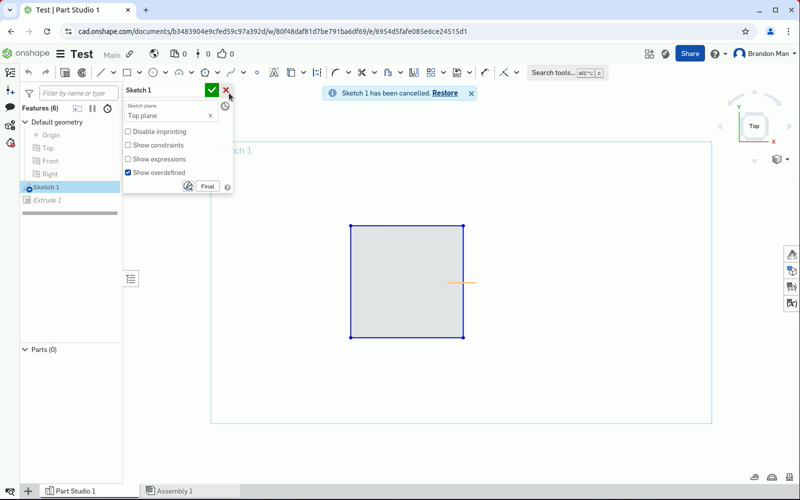
key(shift+s)
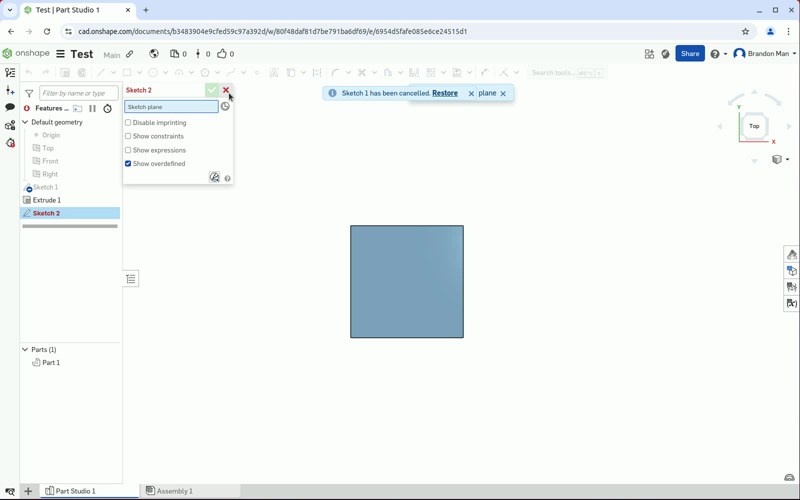
mouse_move(73, 150)
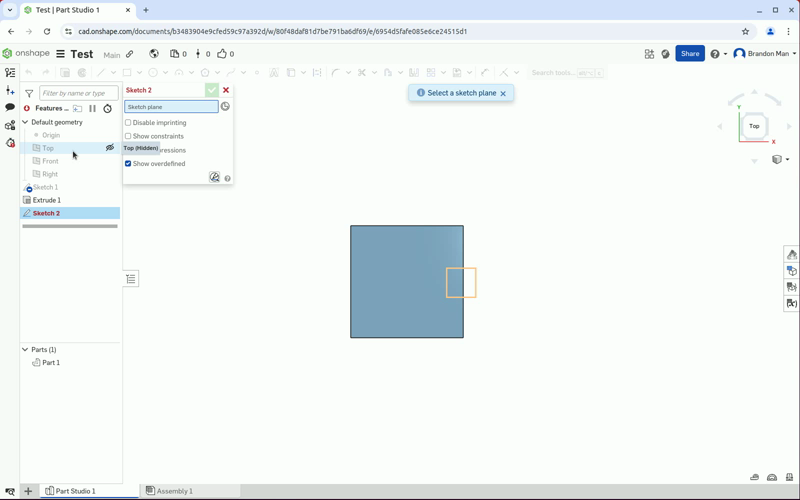
click(73, 150)
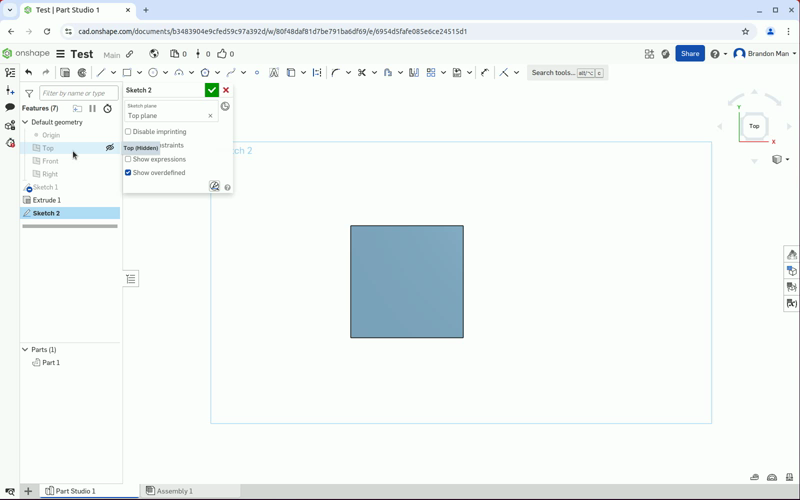
mouse_move(73, 352)
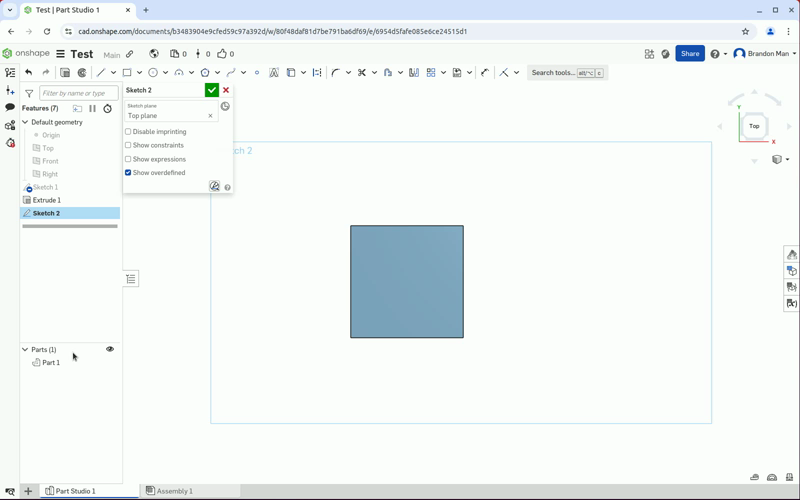
key(y)
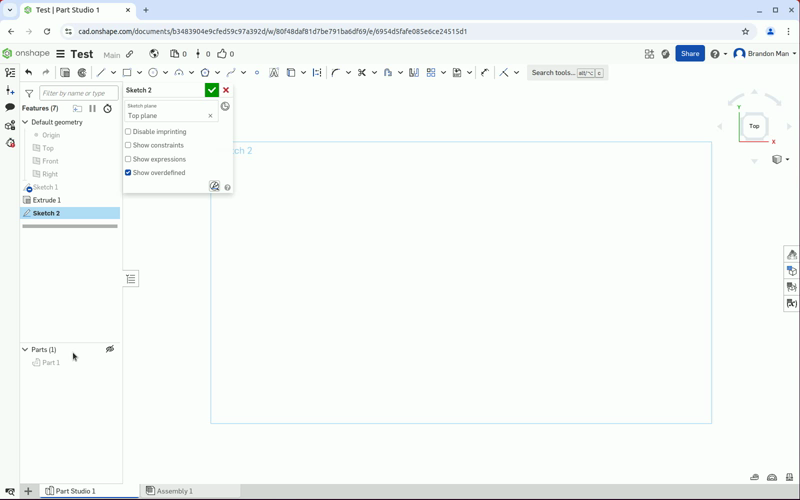
key(a)
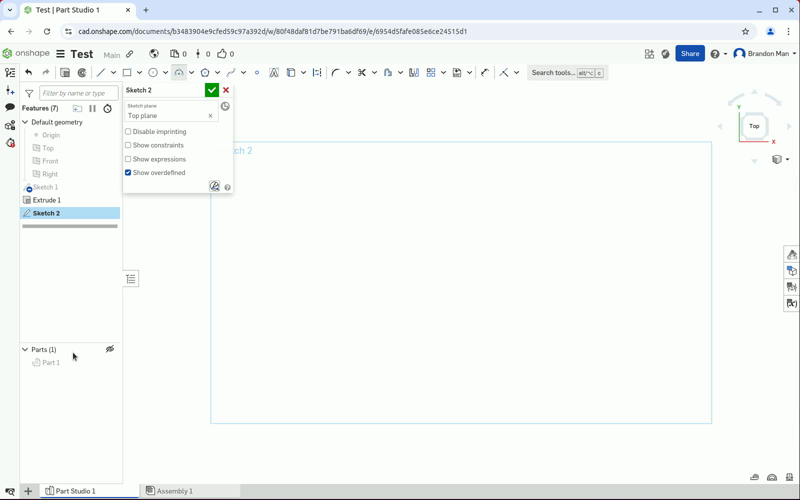
key_down(shift)
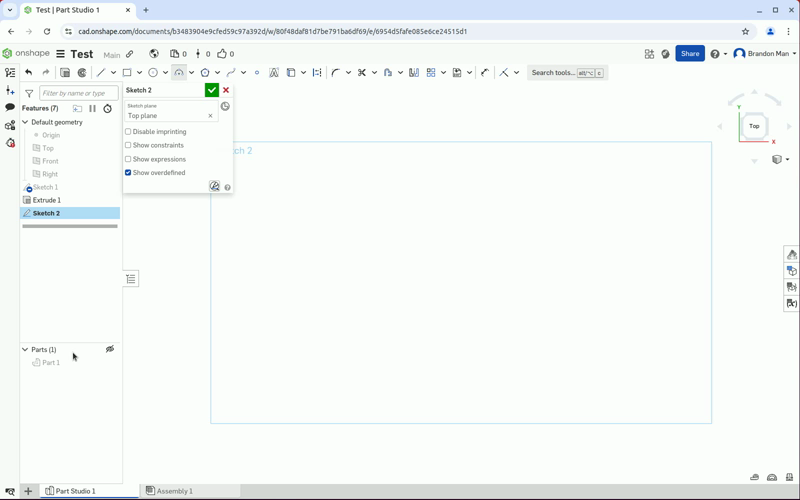
mouse_move(463, 337)
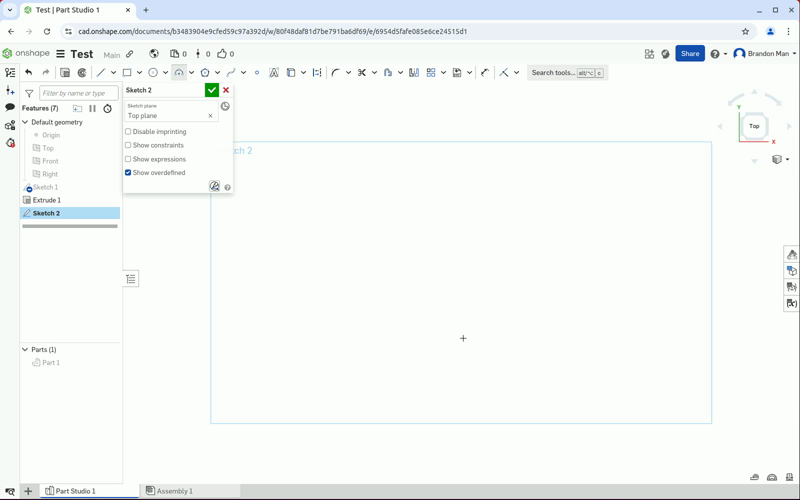
click(463, 337)
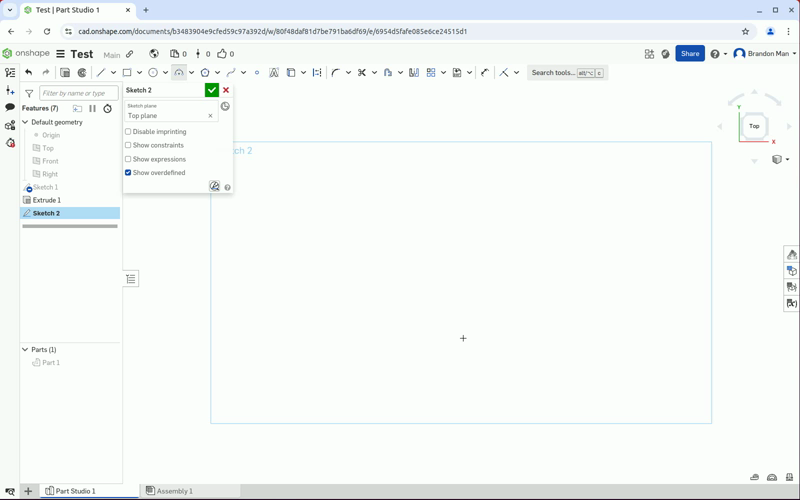
key_up(shift)
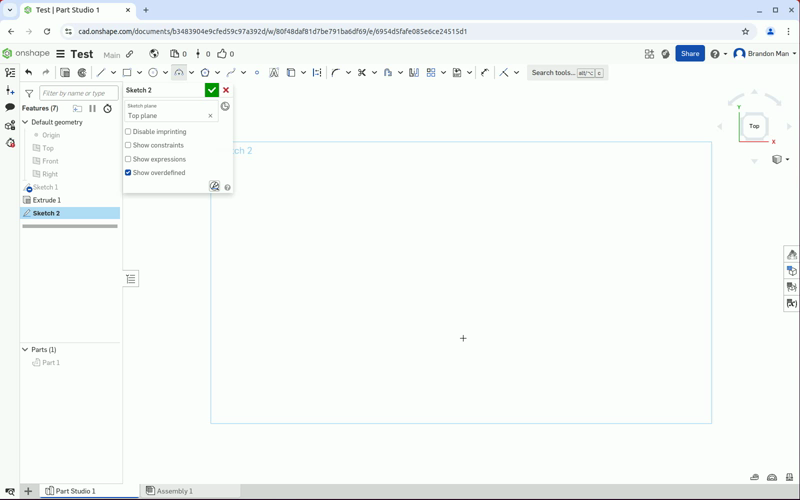
key_down(shift)
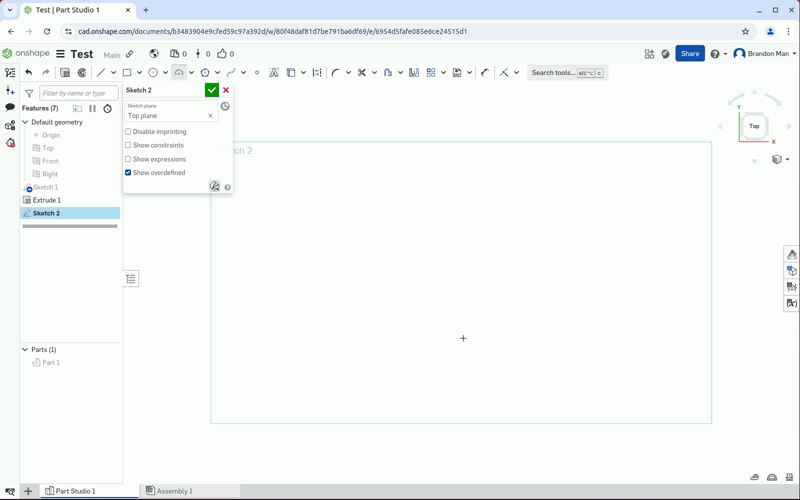
mouse_move(463, 225)
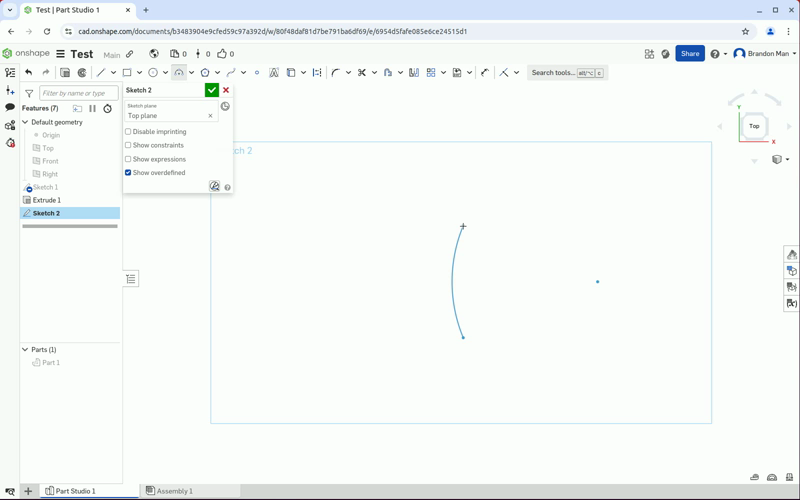
click(463, 225)
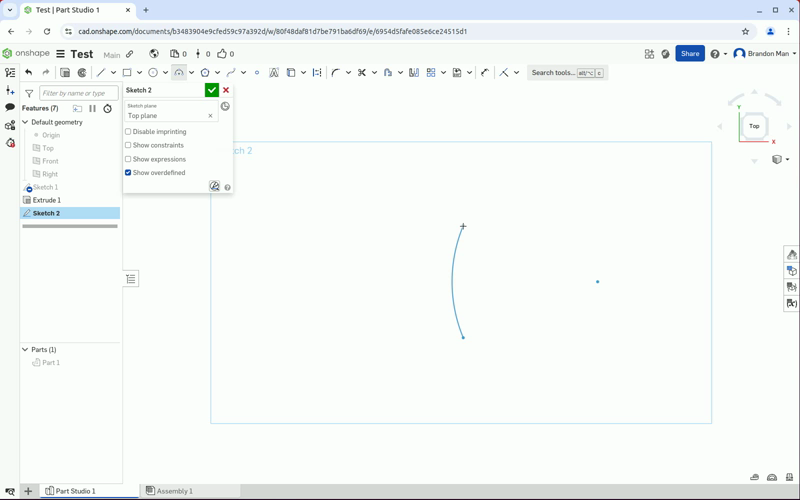
mouse_move(519, 281)
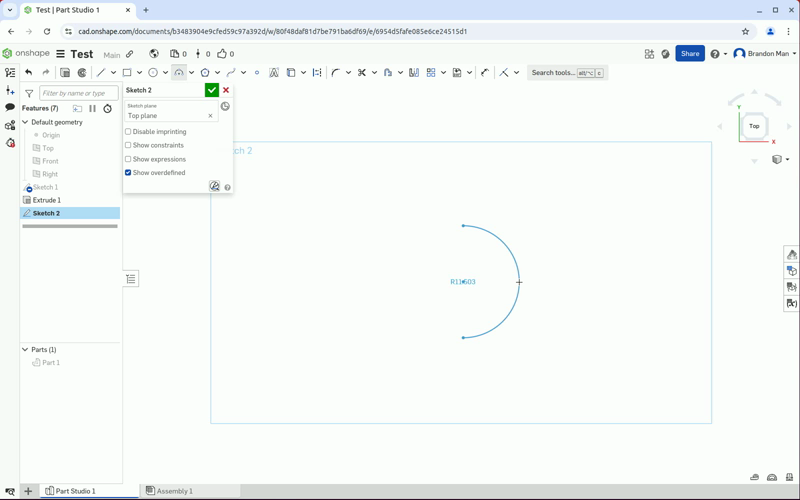
click(519, 281)
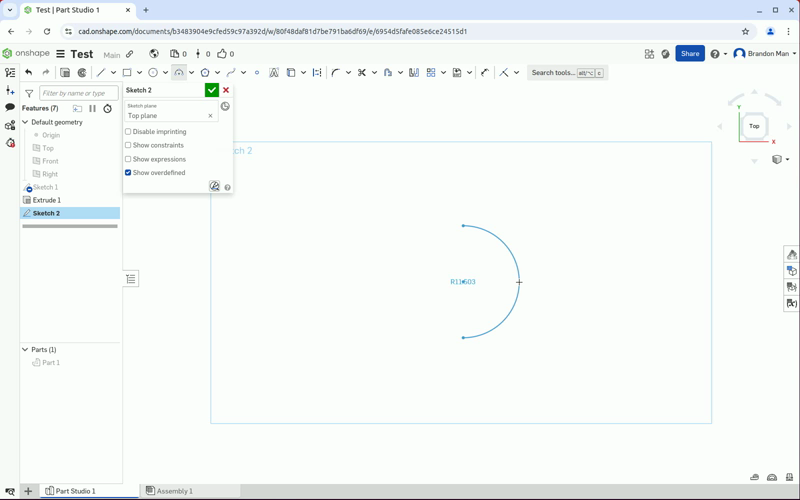
key_up(shift)
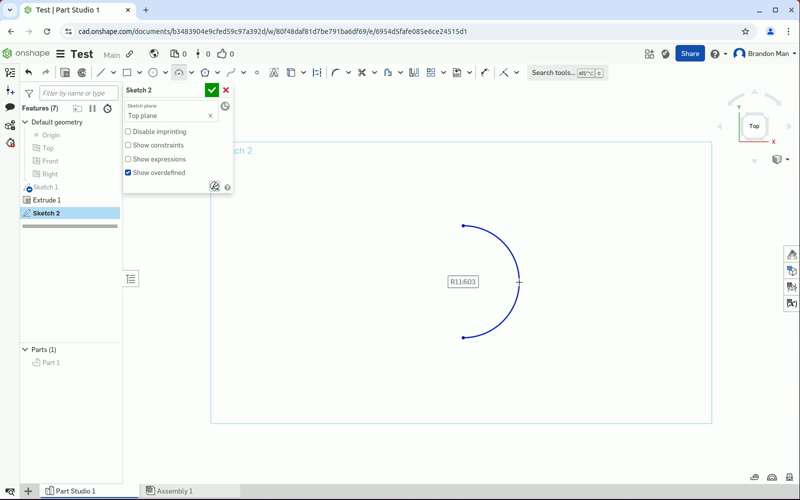
key(esc)
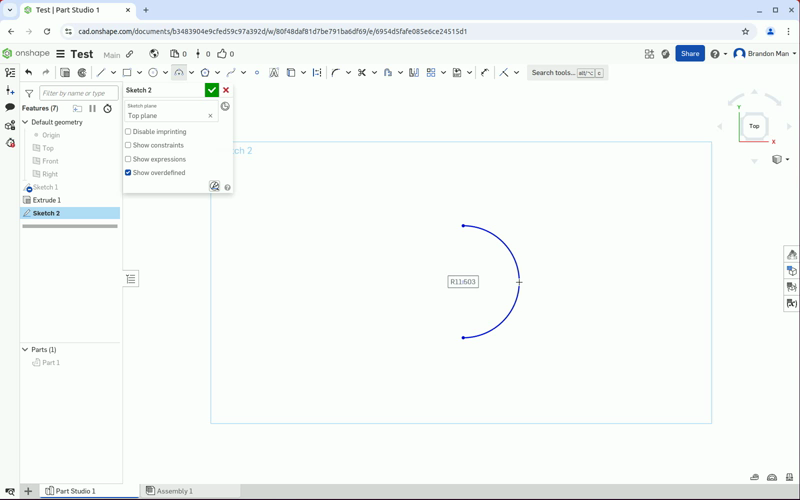
key(l)
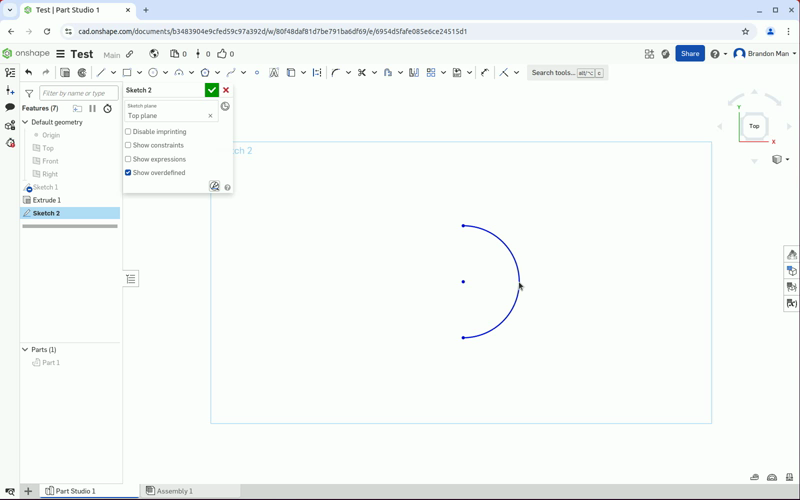
mouse_move(463, 225)
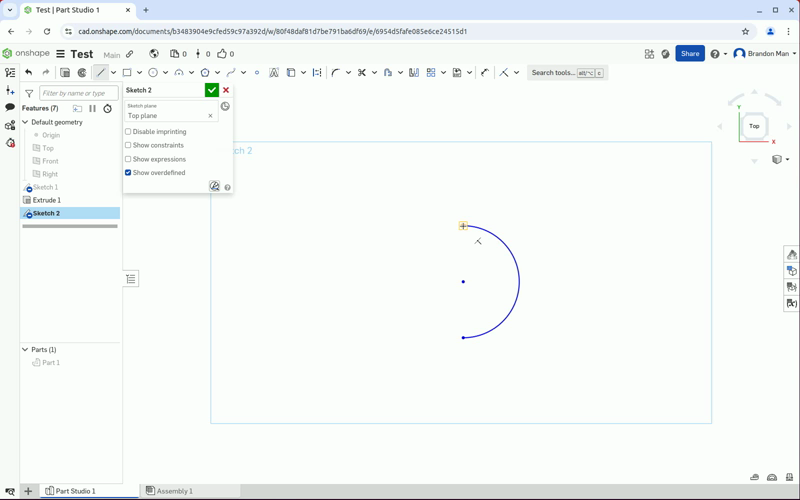
click(463, 225)
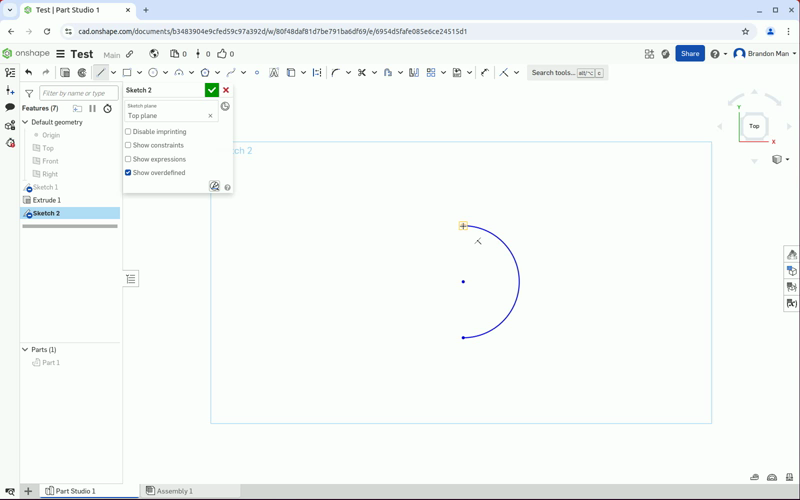
key_down(shift)
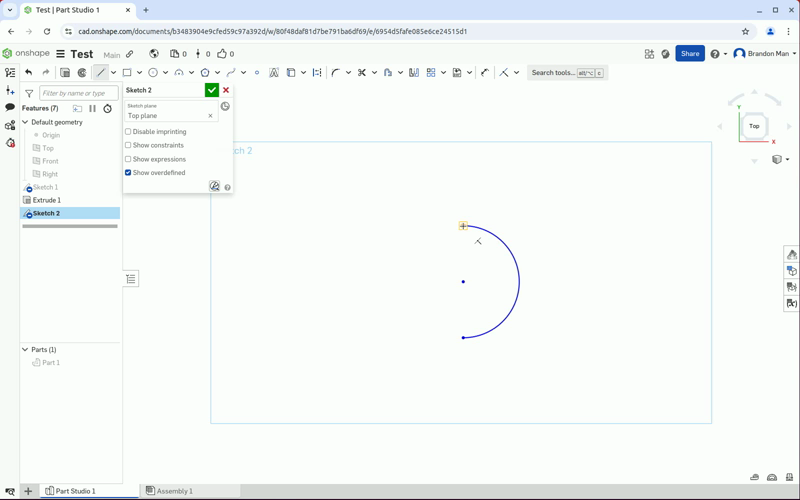
mouse_move(463, 337)
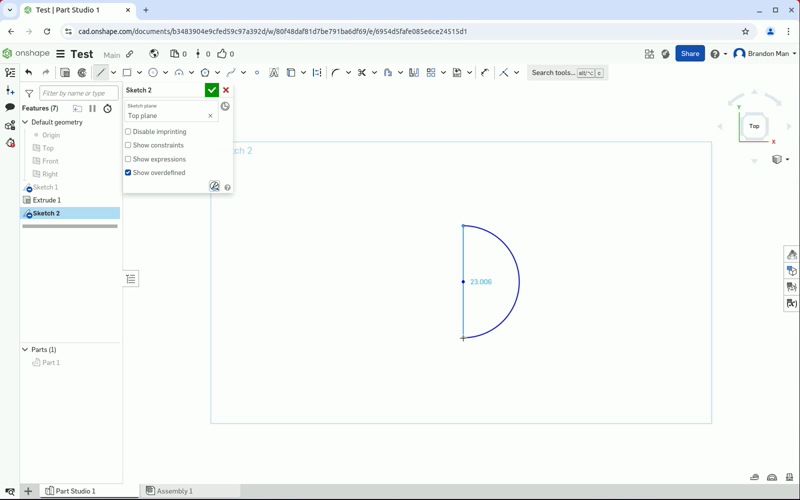
key_up(shift)
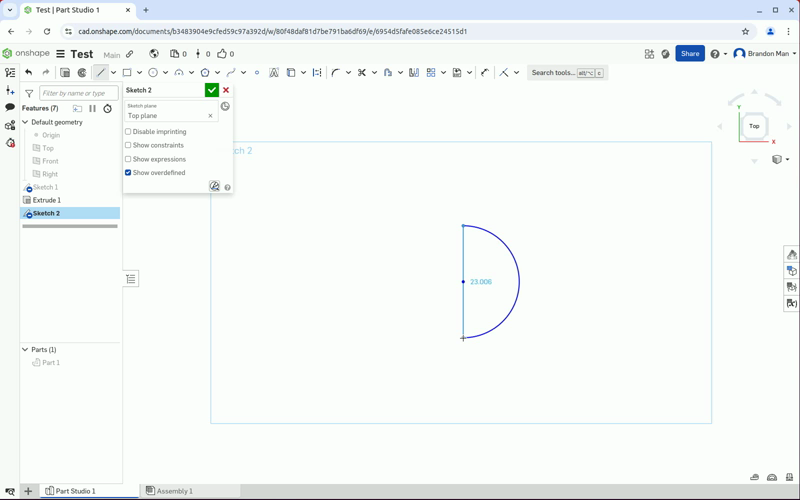
click(463, 337)
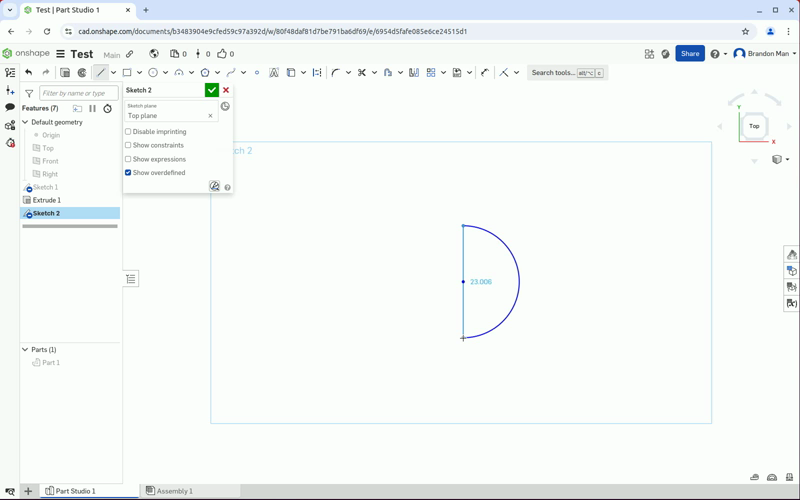
key(esc)
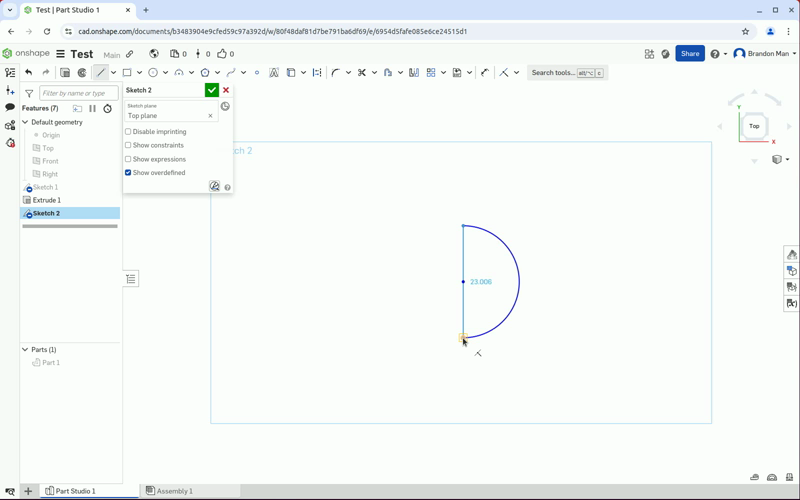
mouse_move(495, 302)
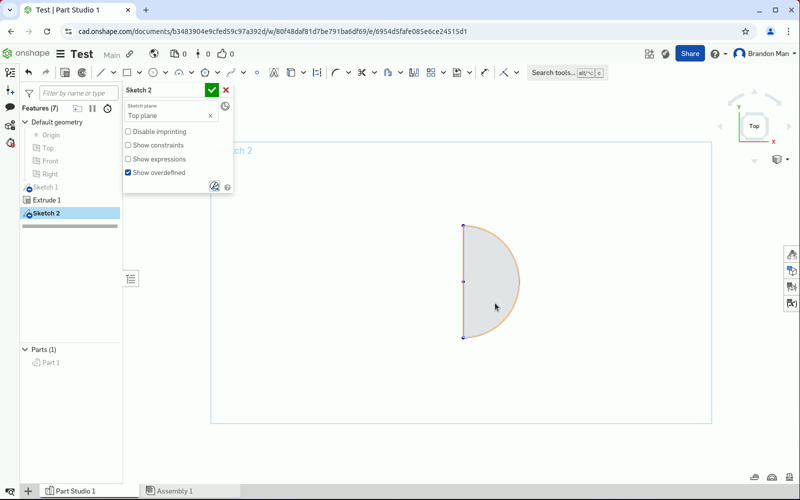
click(495, 302)
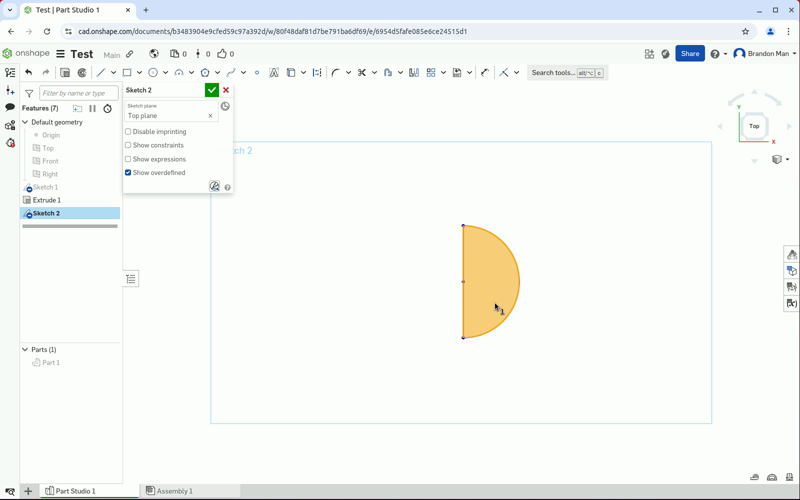
mouse_move(73, 352)
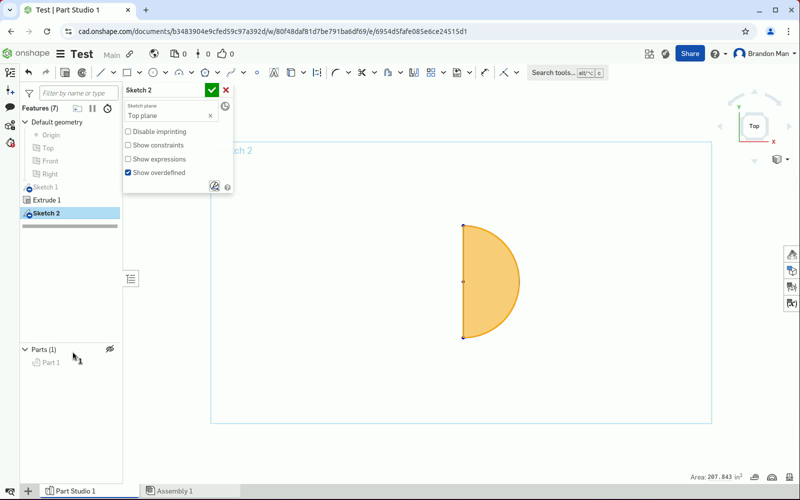
key(shift+y)
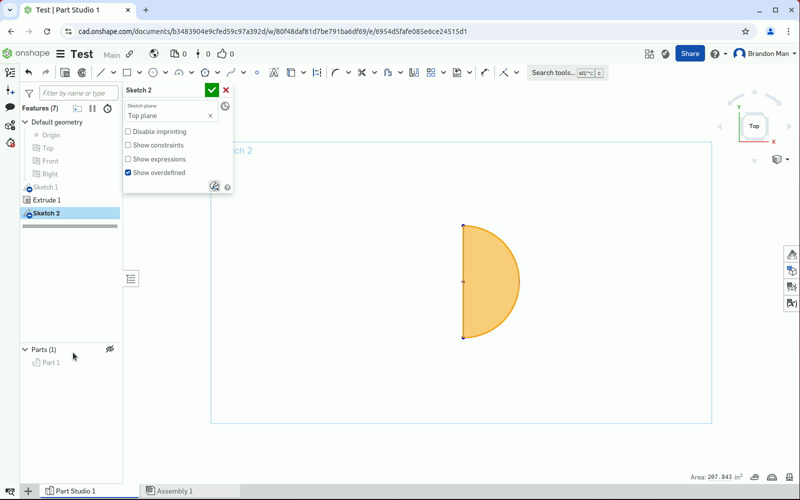
key(shift+e)
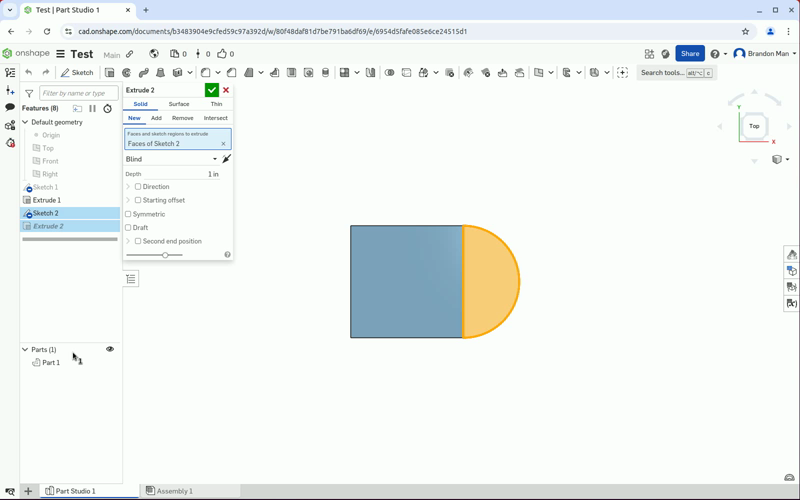
mouse_move(143, 106)
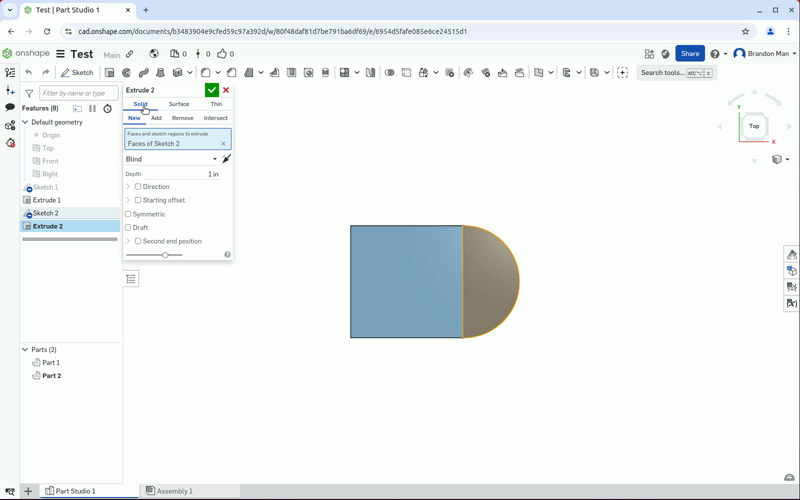
click(143, 106)
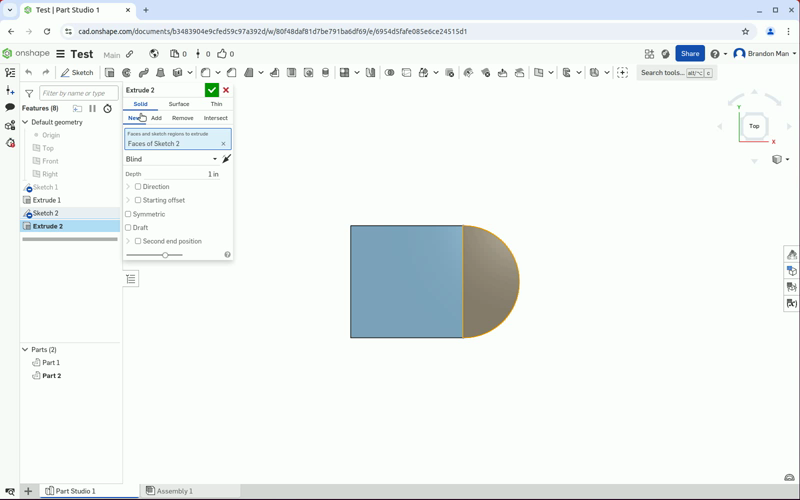
mouse_move(137, 120)
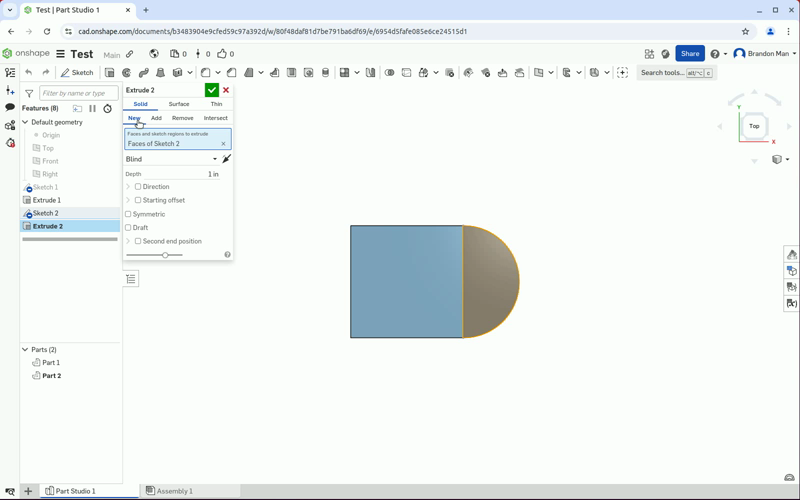
click(137, 120)
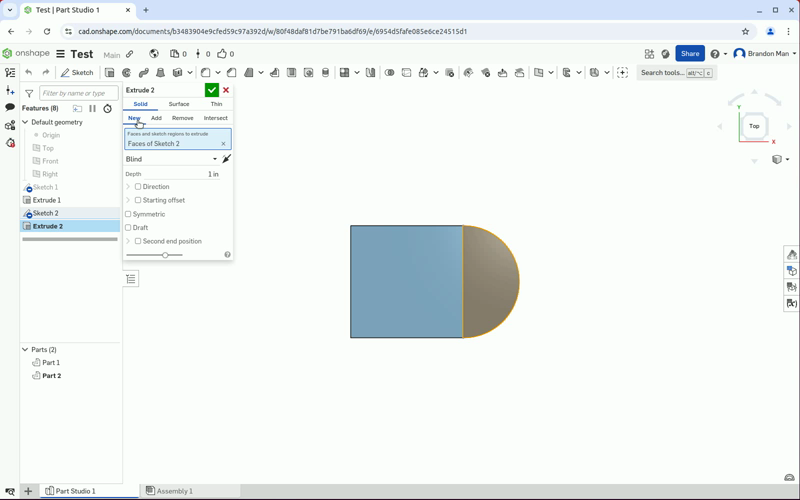
key(tab, 4)
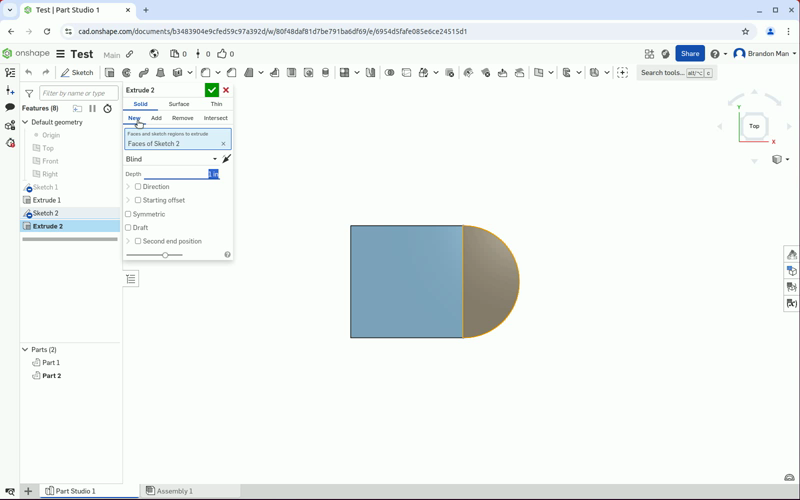
text(-6.74)
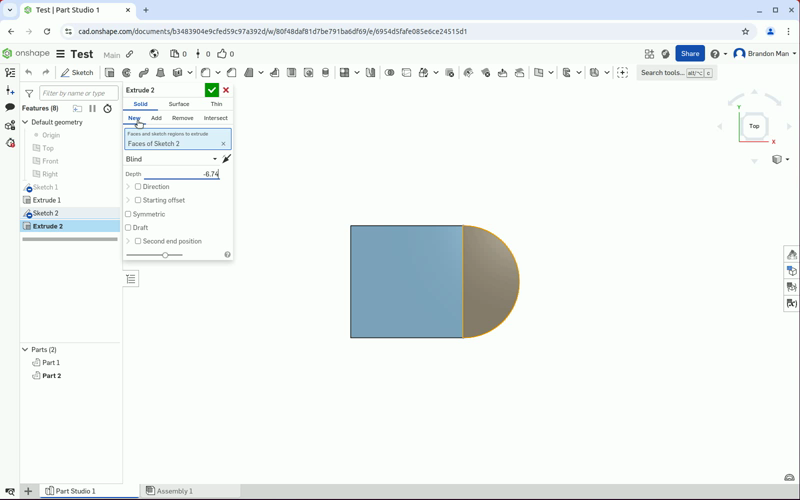
key(enter)
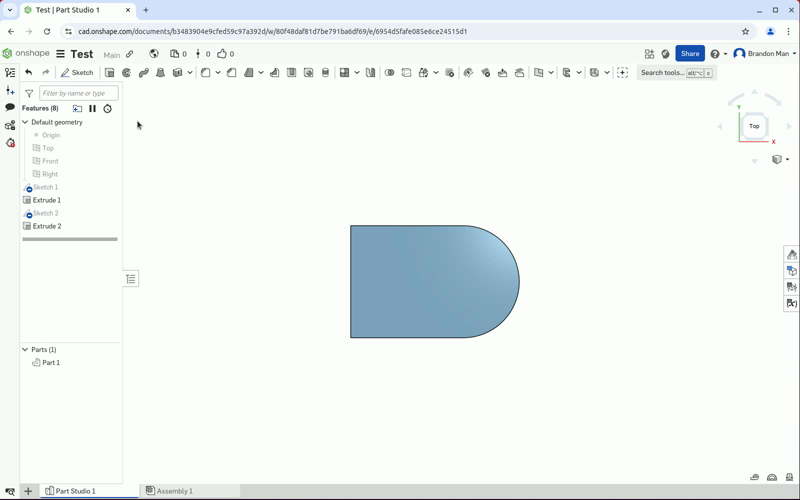
key(shift+h)
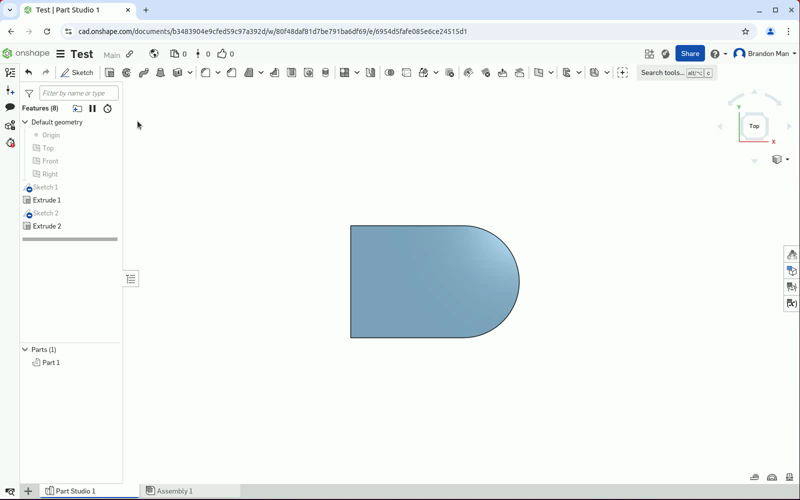
key(shift+h)
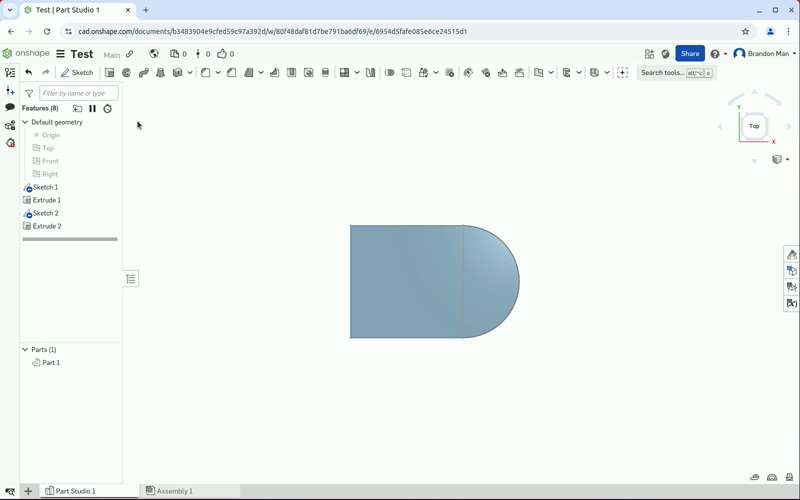
key(shift+7)
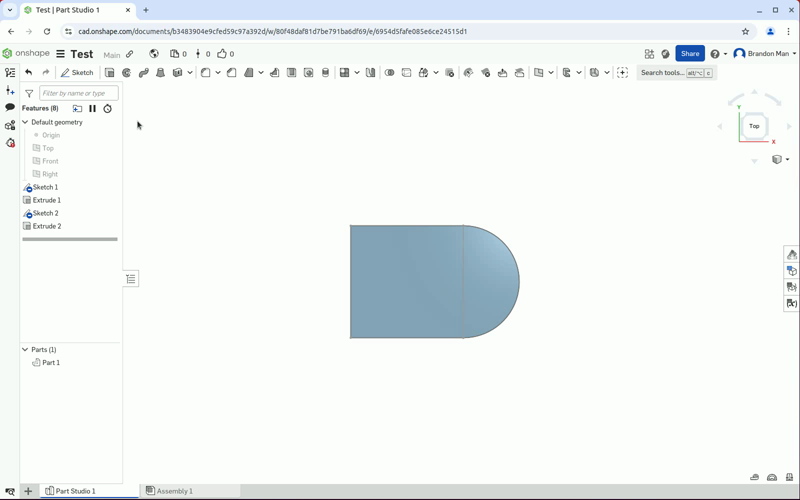
key(up, 3)
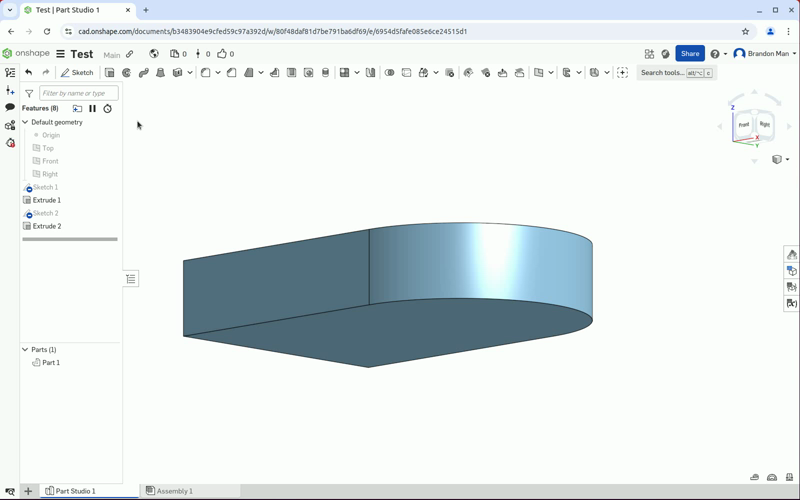
key(left, 3)
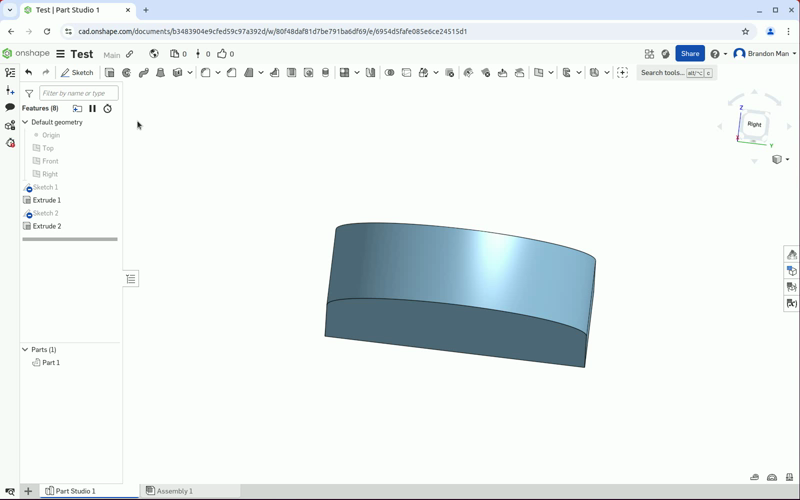
key(right, 3)
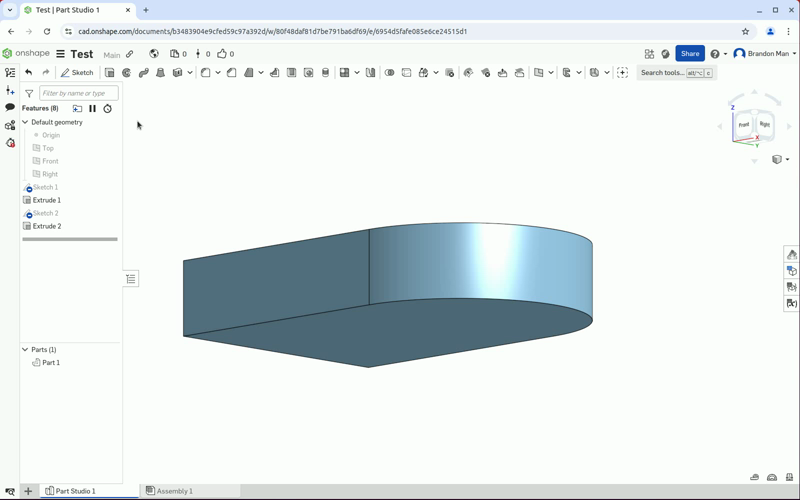
key(down, 3)
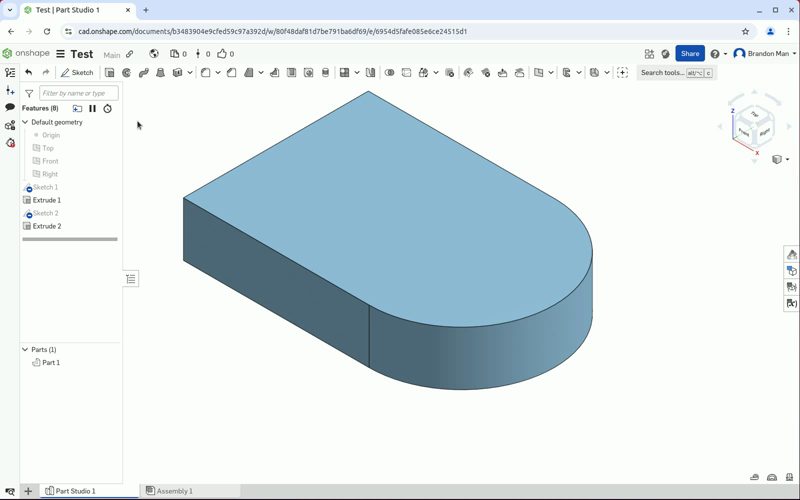
mouse_move(73, 189)
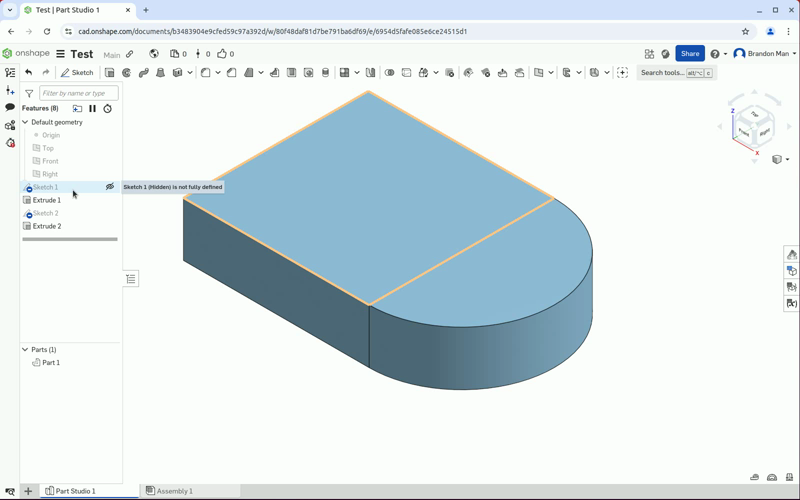
click(73, 189)